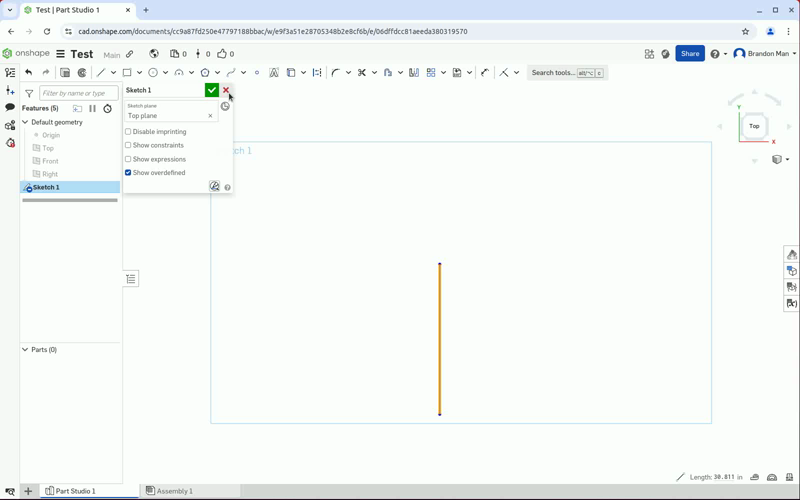
key(shift+h)
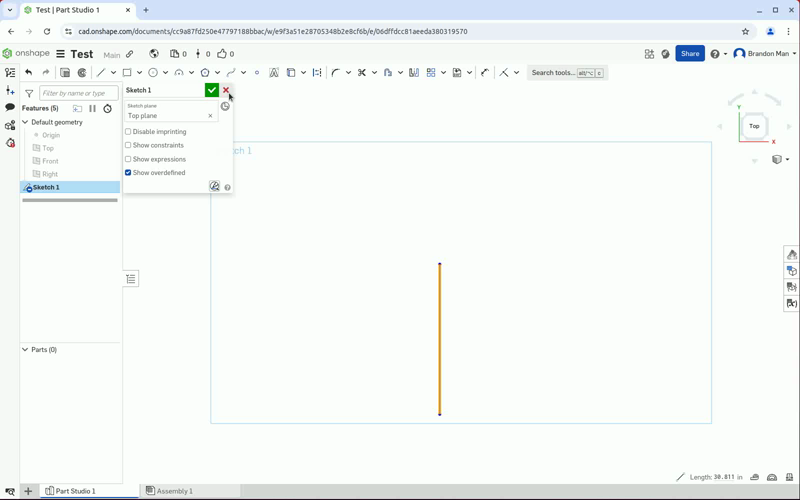
key(shift+s)
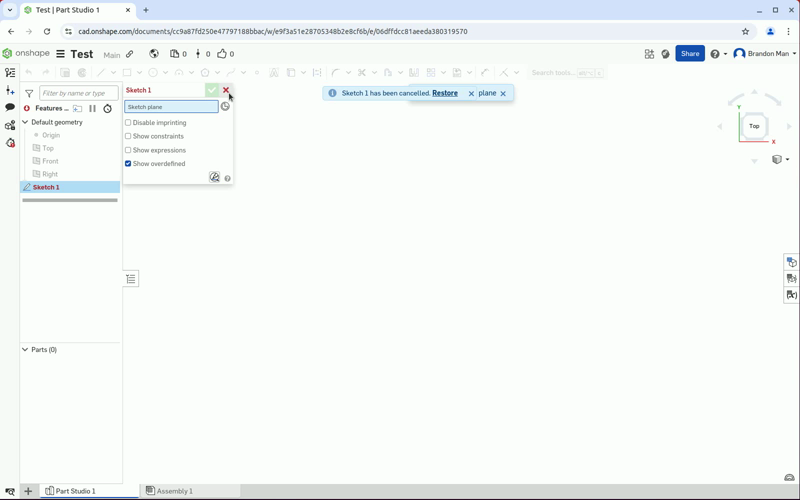
mouse_move(73, 150)
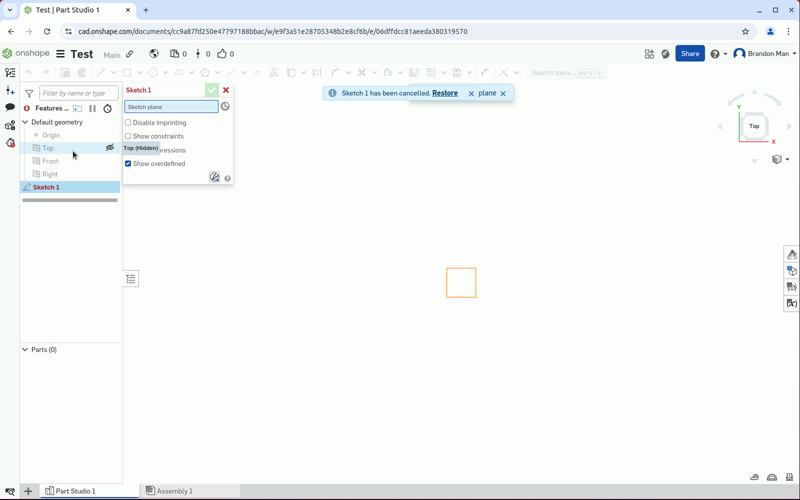
click(73, 150)
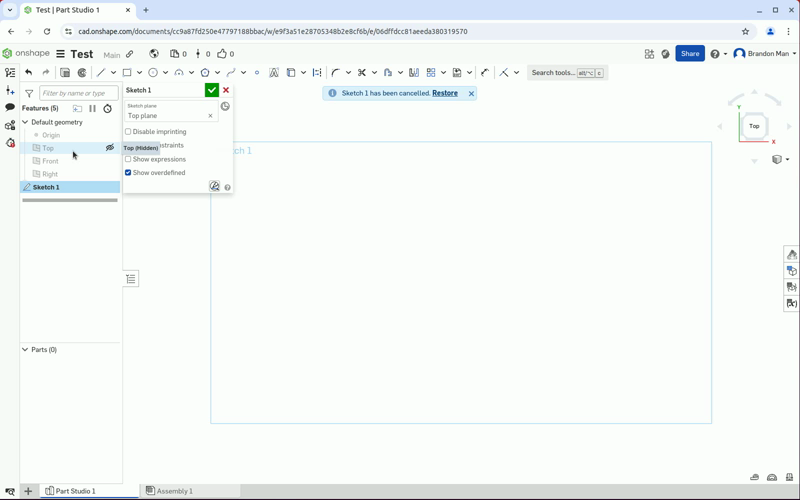
mouse_move(73, 352)
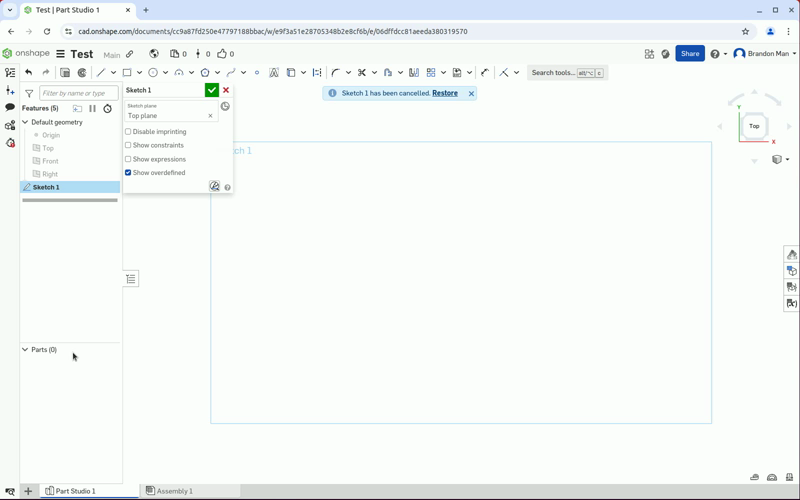
key(y)
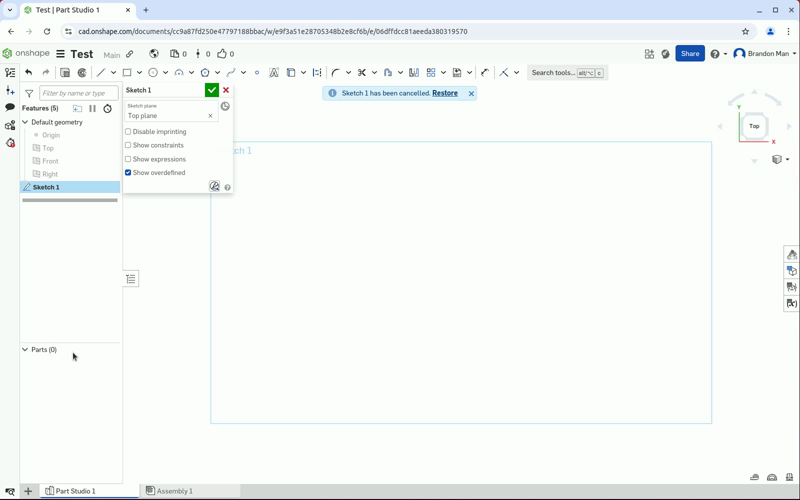
key(l)
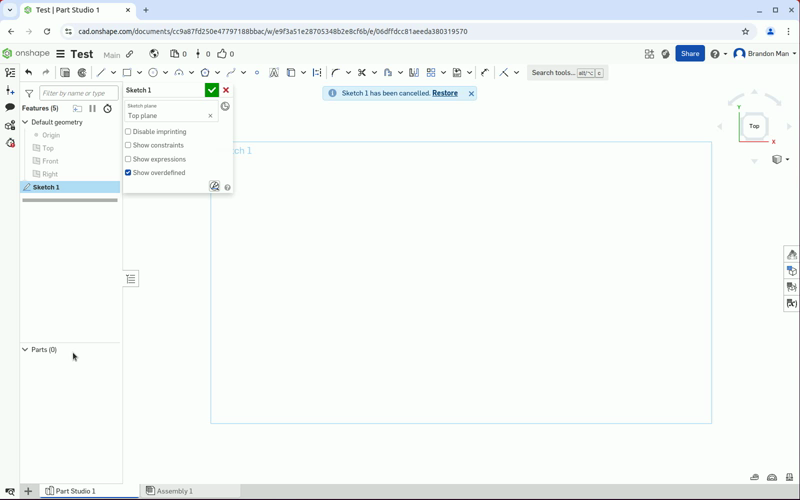
key_down(shift)
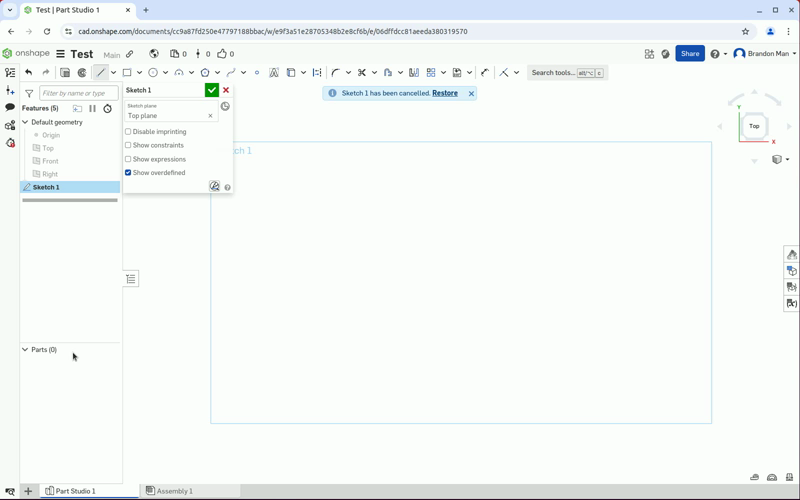
mouse_move(411, 321)
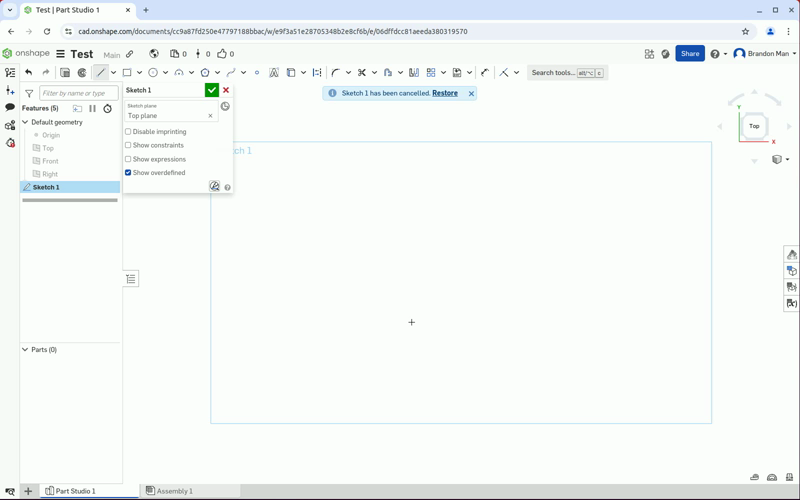
click(411, 321)
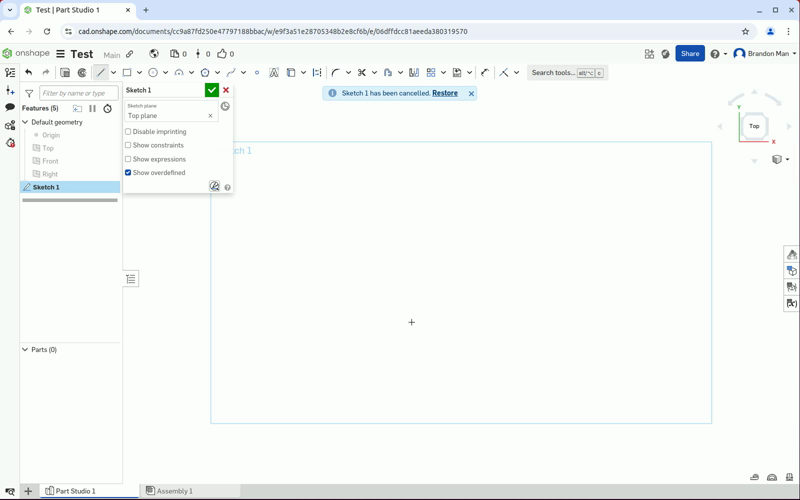
key_up(shift)
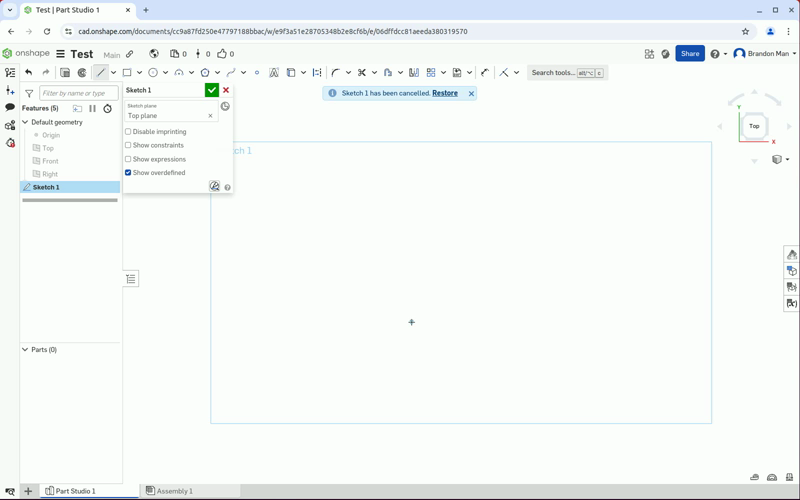
key_down(shift)
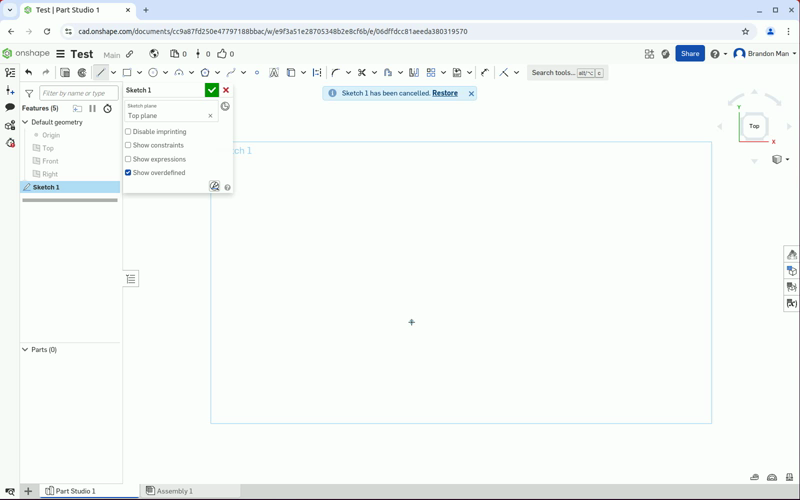
mouse_move(572, 321)
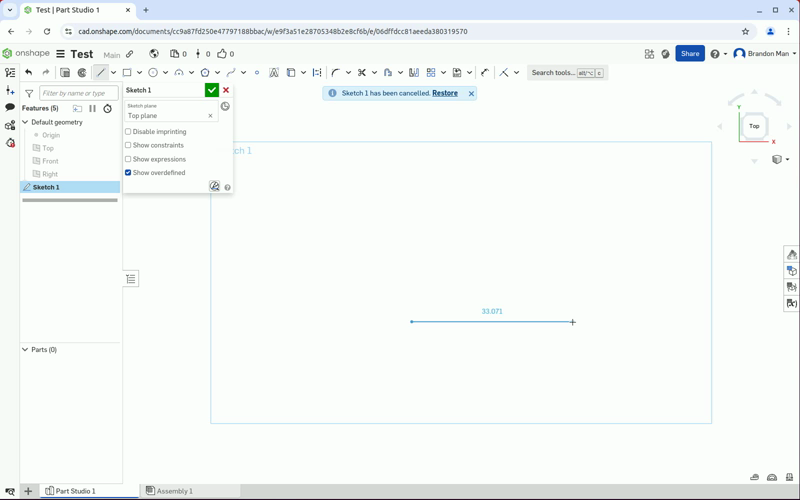
click(572, 321)
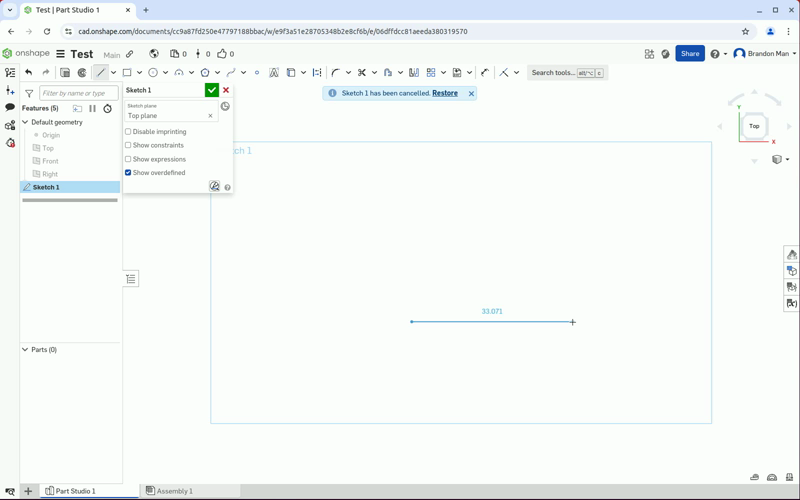
key_up(shift)
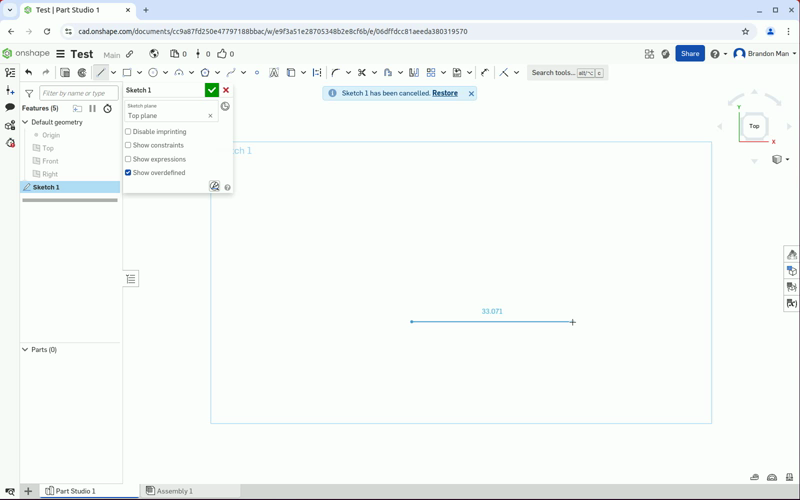
key_down(shift)
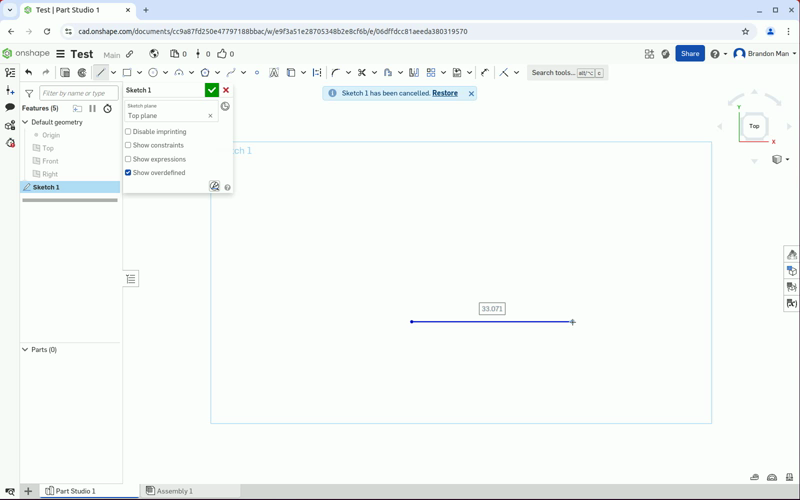
mouse_move(572, 231)
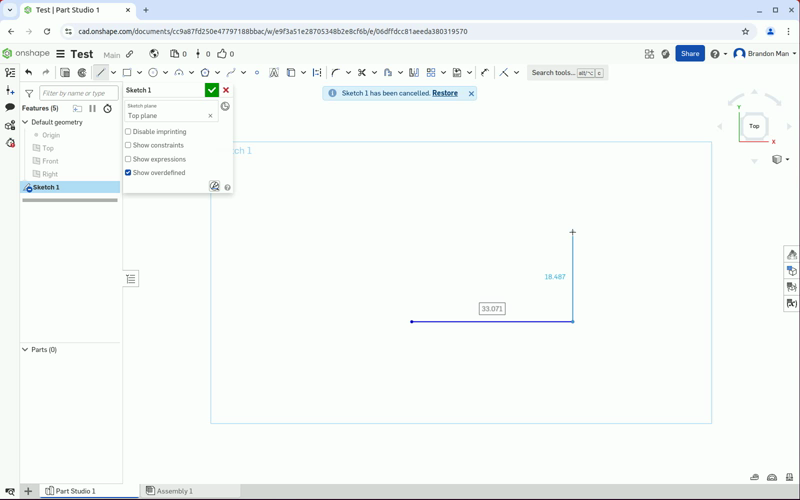
click(572, 231)
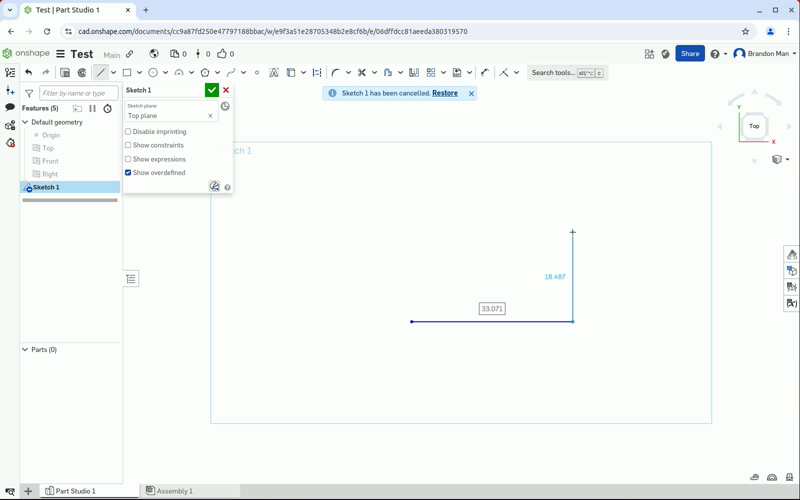
key_up(shift)
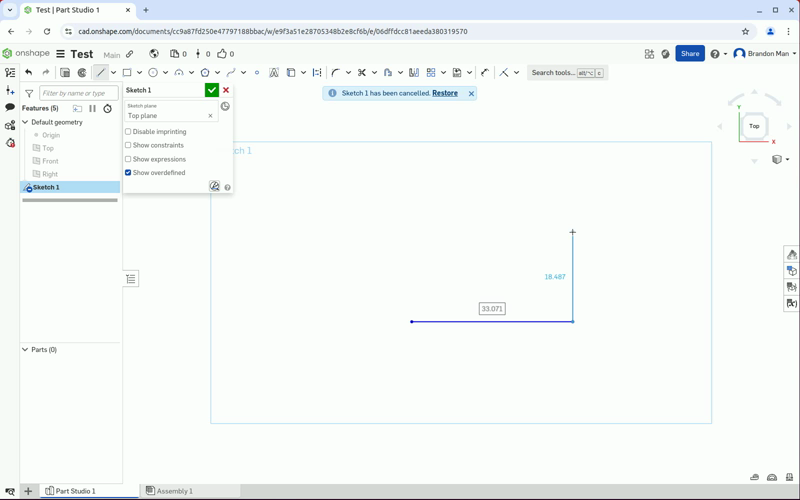
key_down(shift)
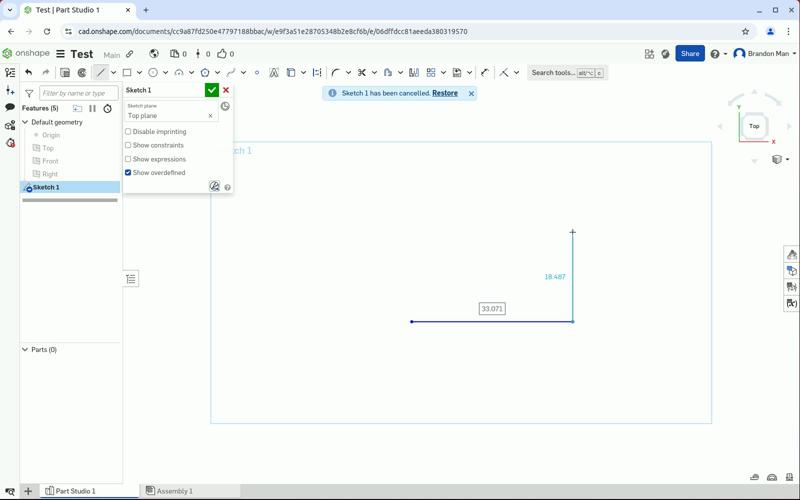
mouse_move(411, 231)
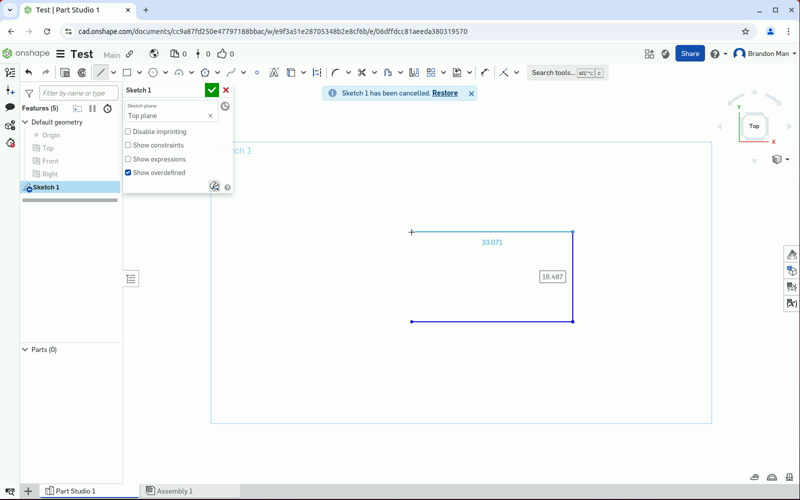
click(411, 231)
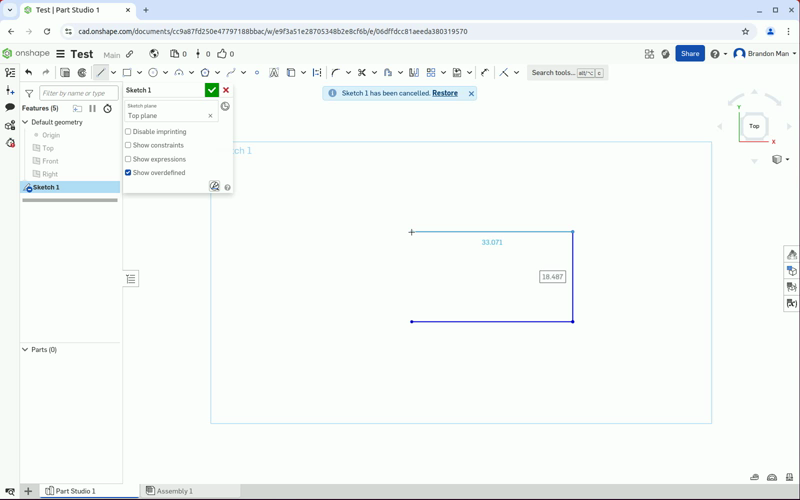
key_up(shift)
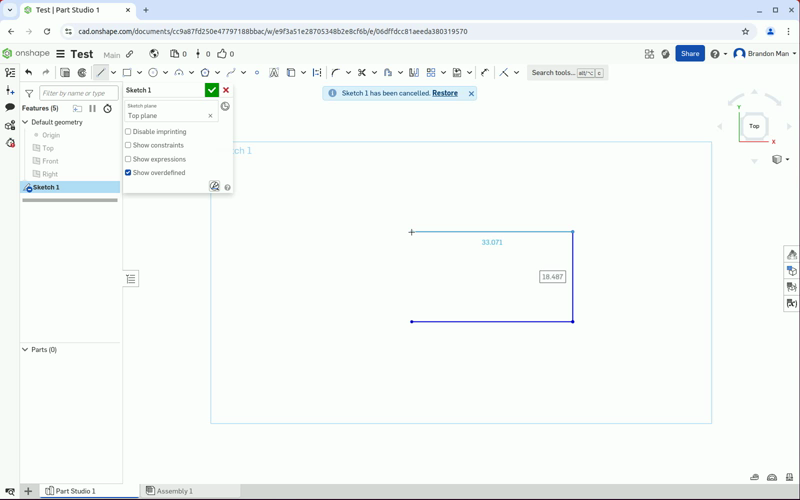
key_down(shift)
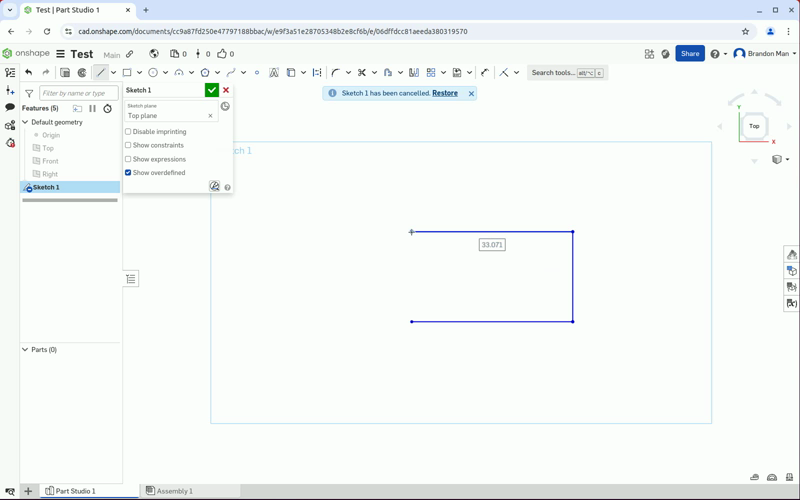
mouse_move(411, 321)
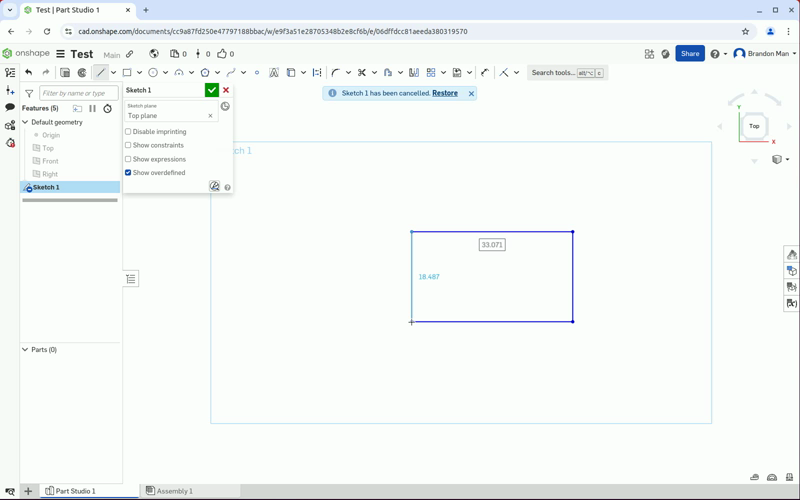
key_up(shift)
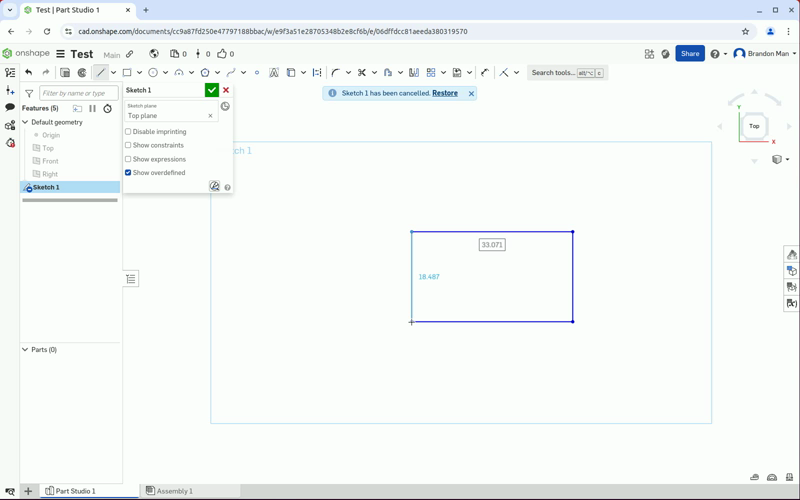
click(411, 321)
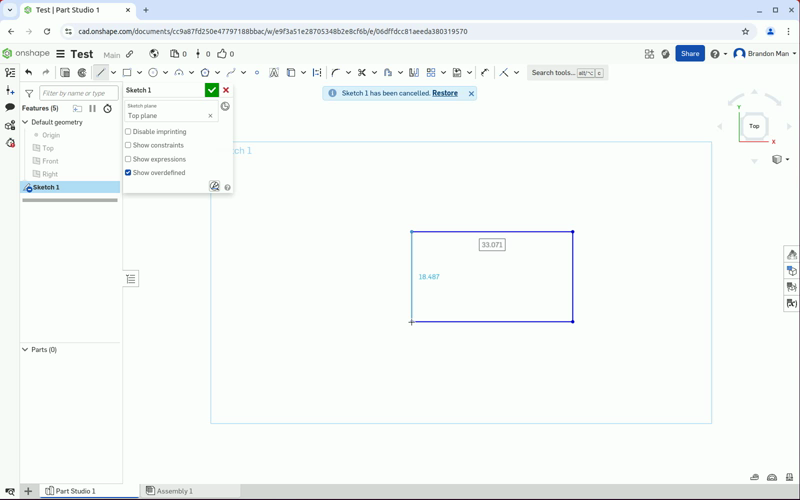
key(esc)
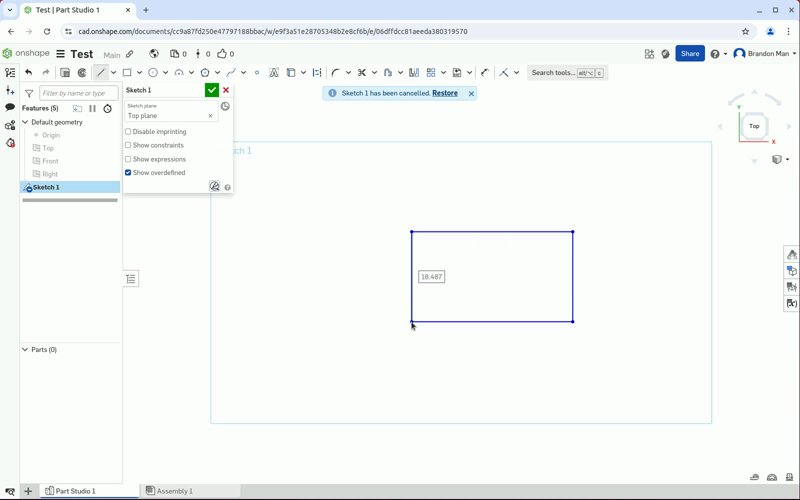
mouse_move(508, 256)
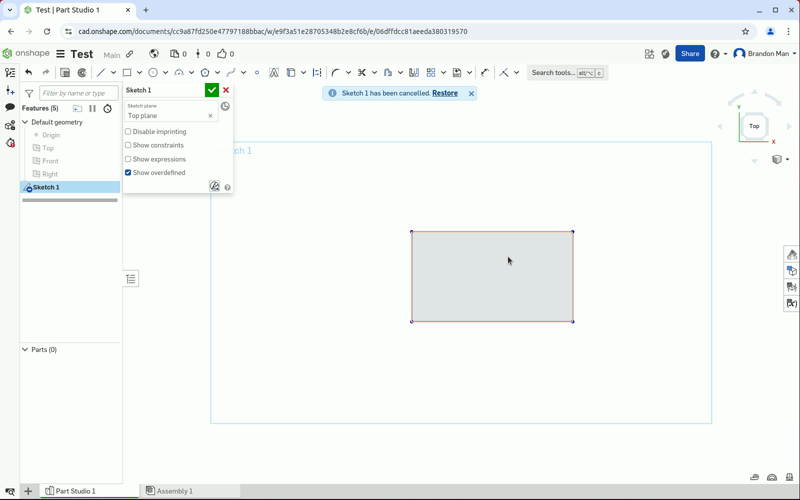
click(508, 256)
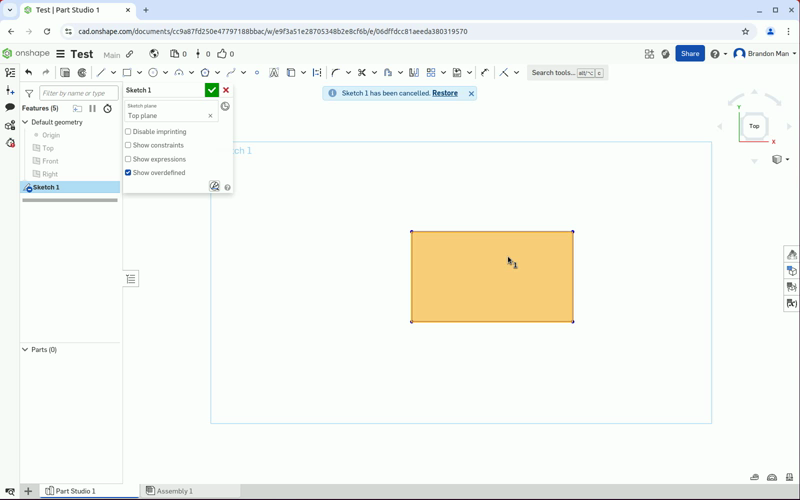
mouse_move(73, 352)
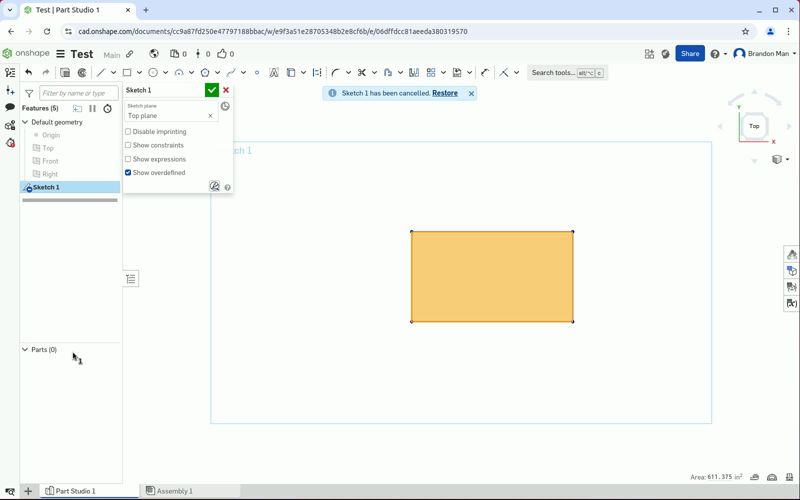
key(shift+y)
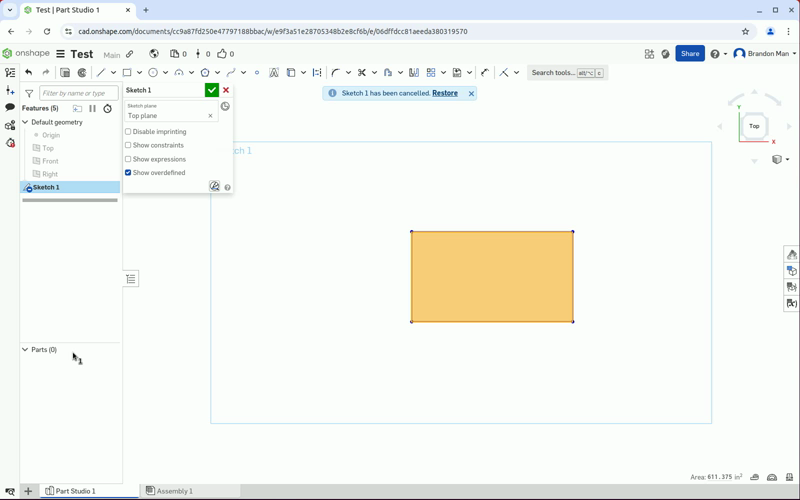
key(shift+e)
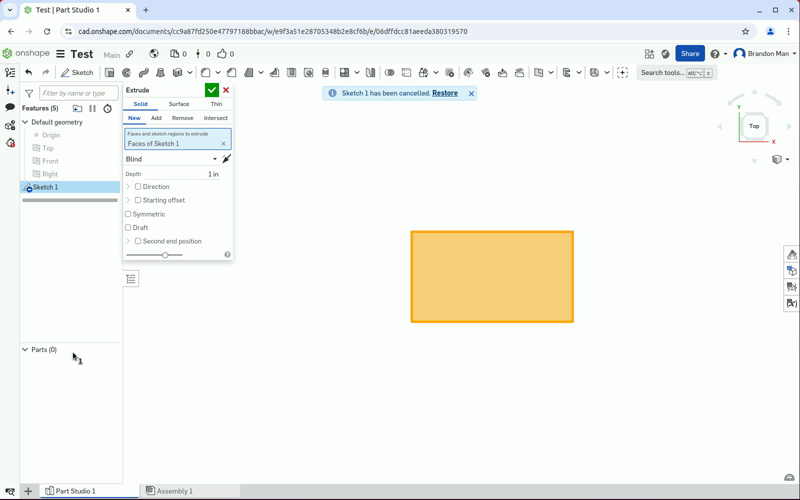
mouse_move(143, 106)
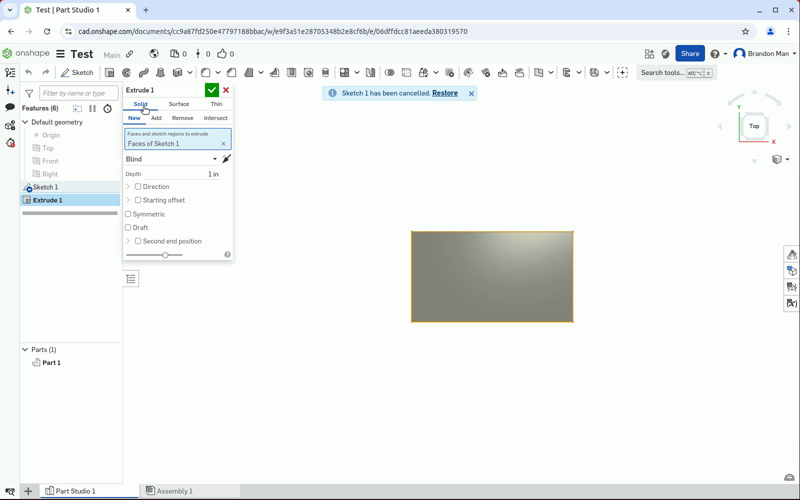
click(143, 106)
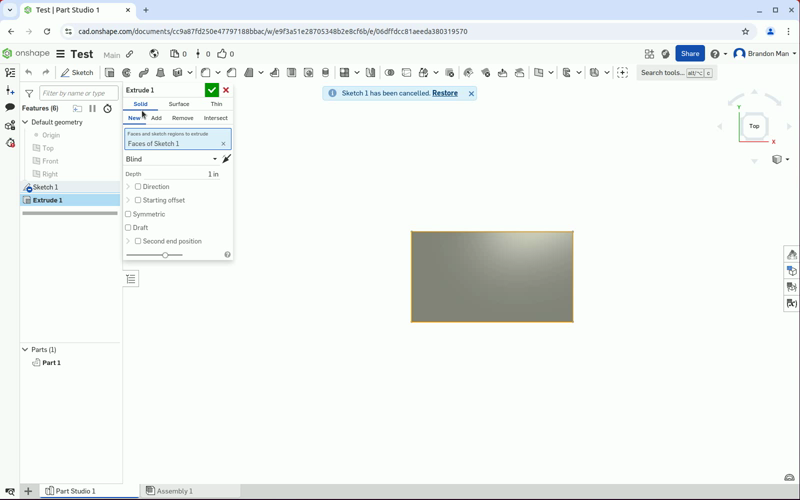
mouse_move(137, 120)
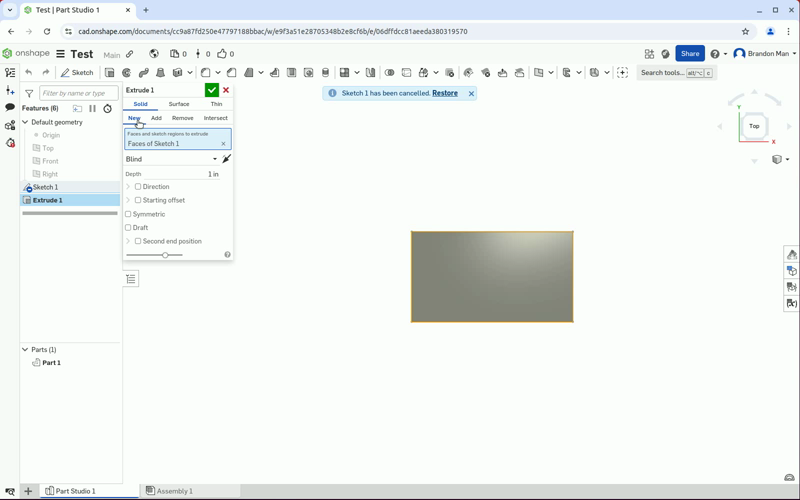
click(137, 120)
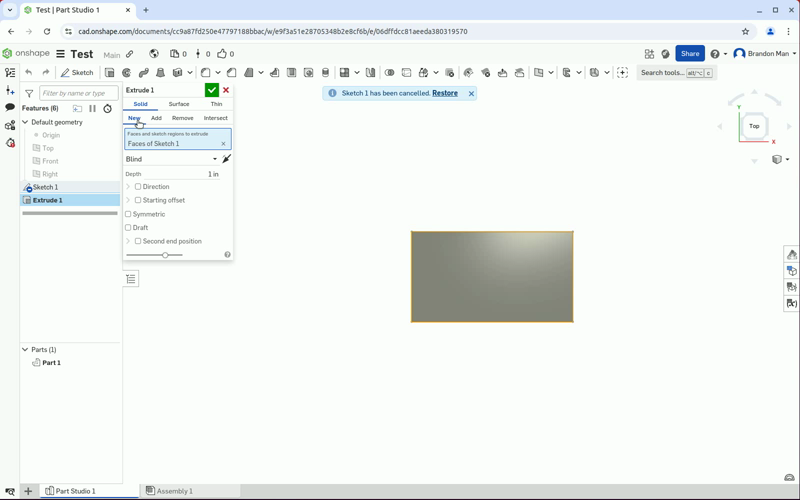
key(tab, 4)
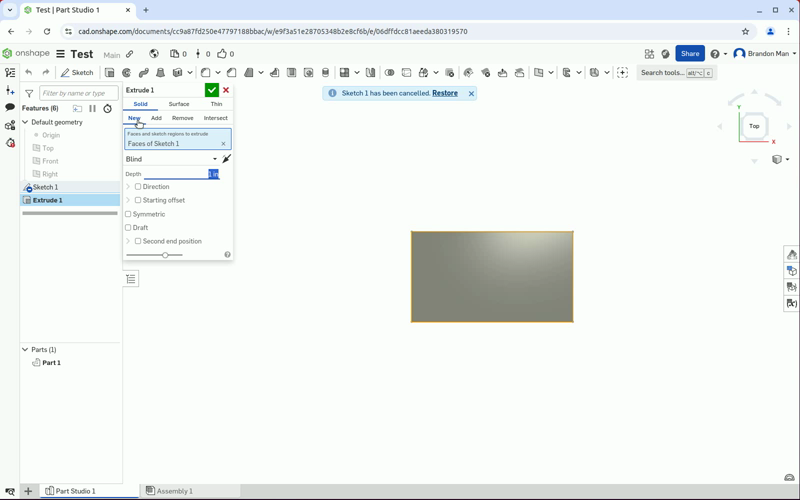
text(20.701)
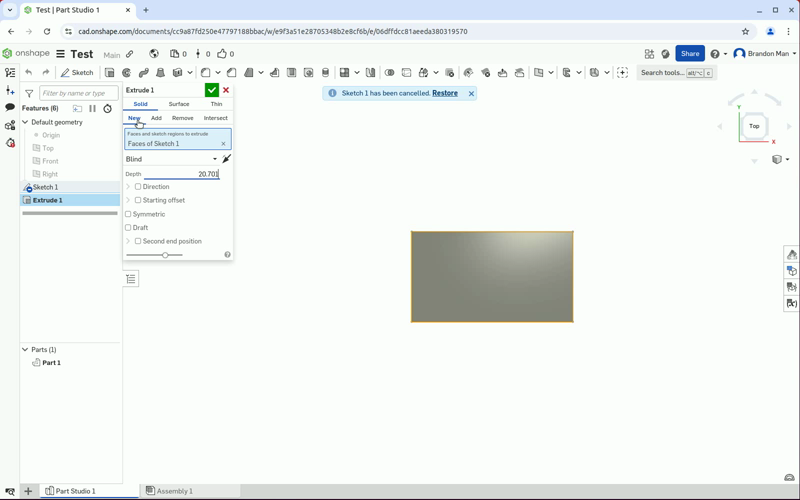
key(enter)
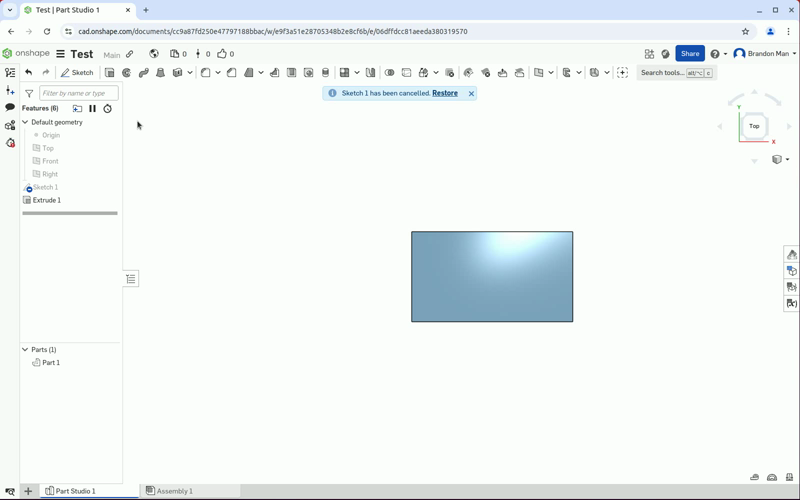
key(shift+h)
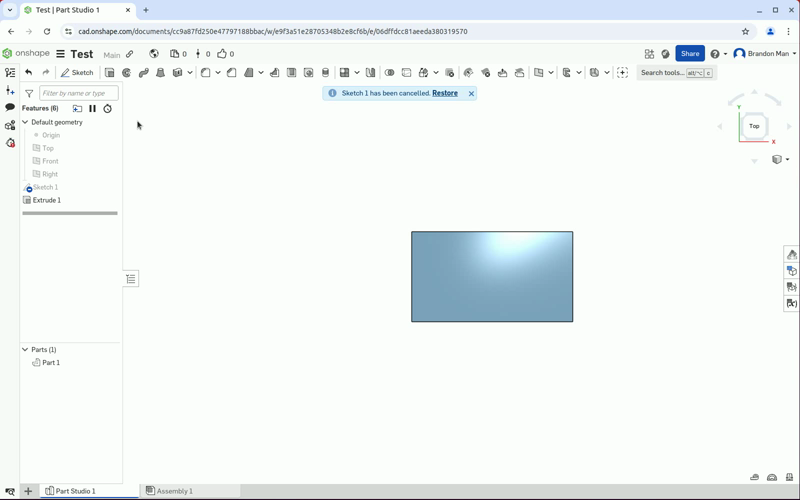
key(shift+h)
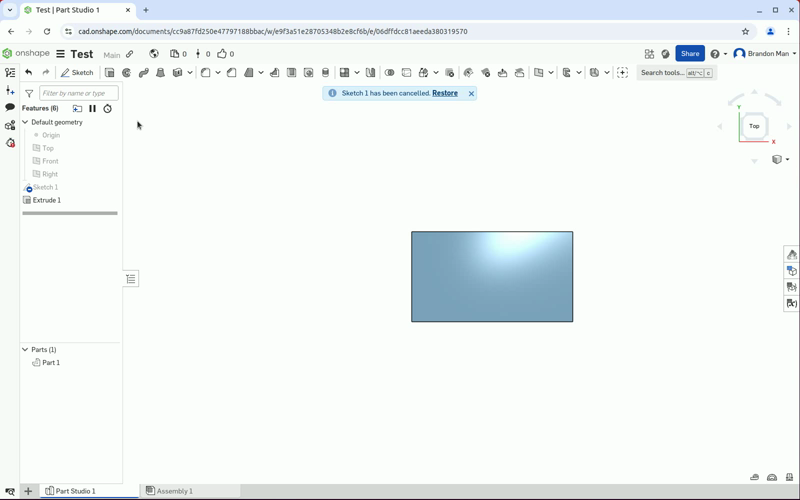
mouse_move(73, 189)
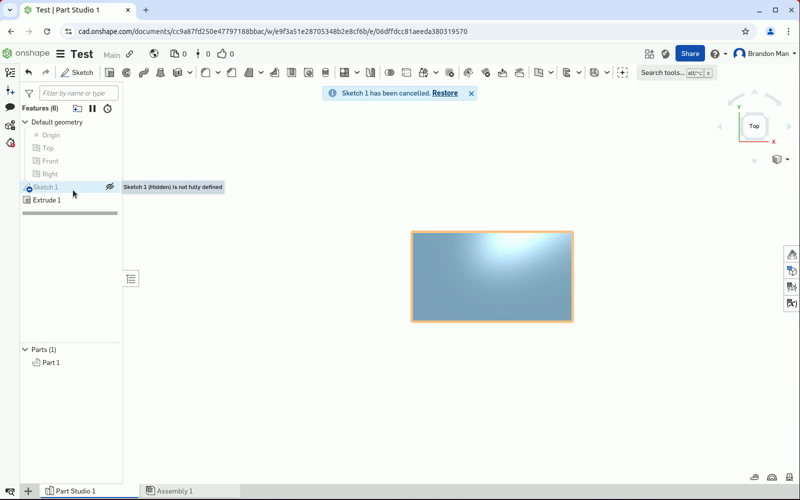
click(73, 189)
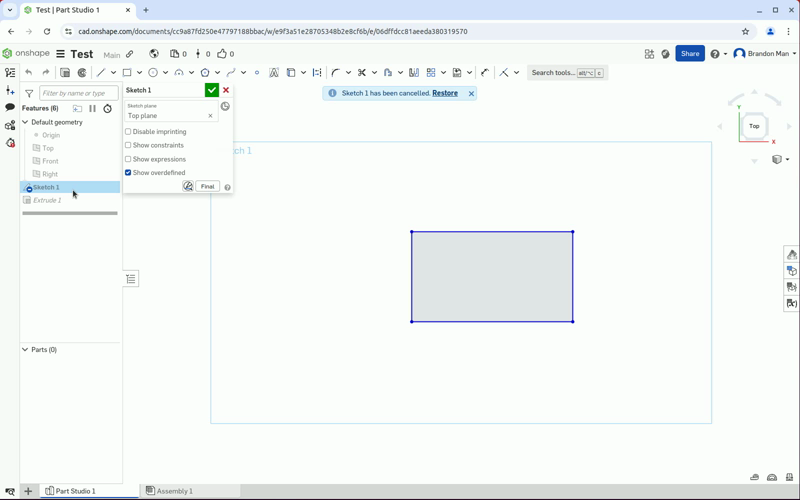
mouse_move(229, 92)
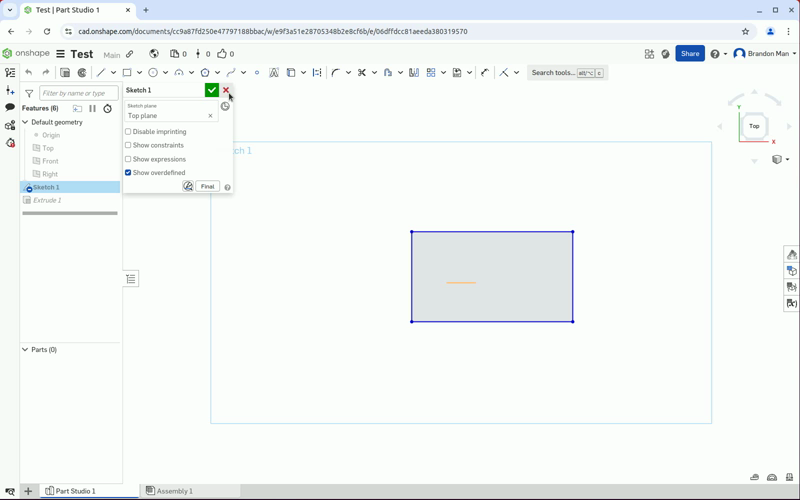
click(229, 92)
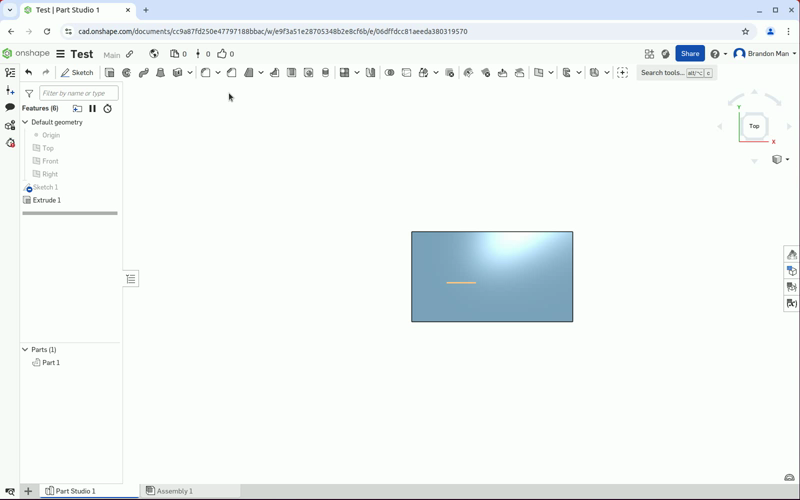
mouse_move(541, 75)
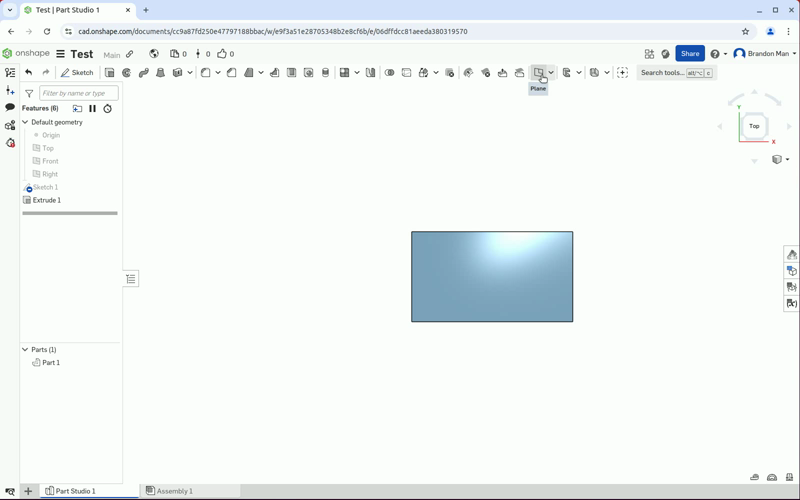
click(541, 75)
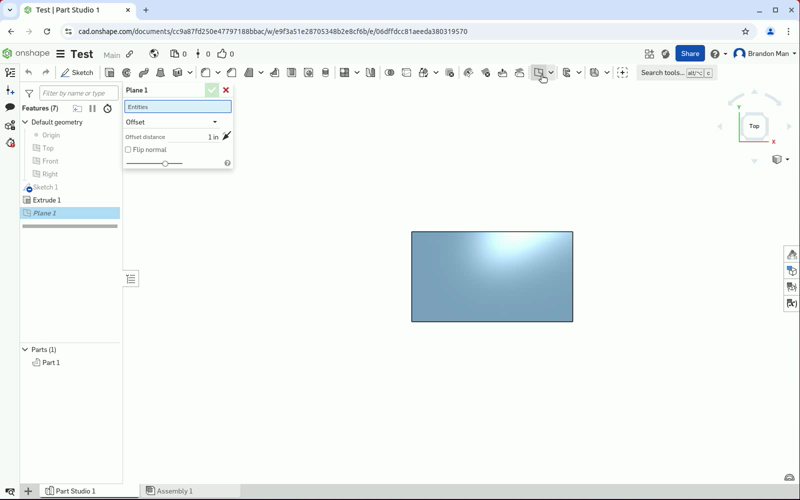
mouse_move(73, 150)
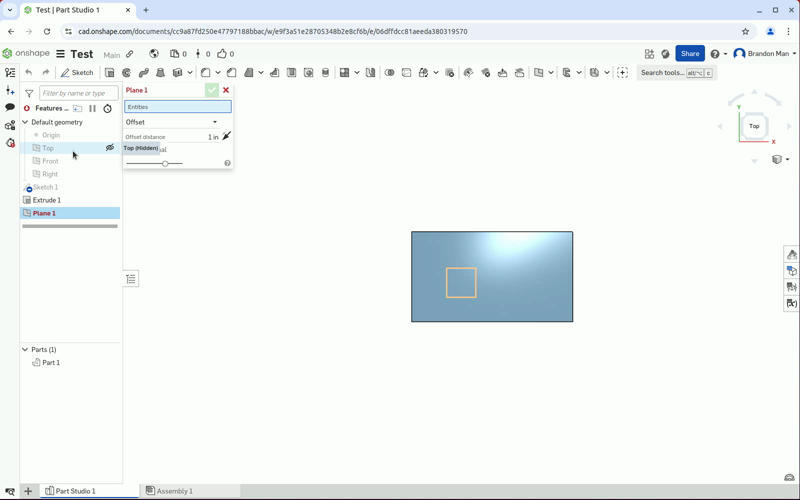
click(73, 150)
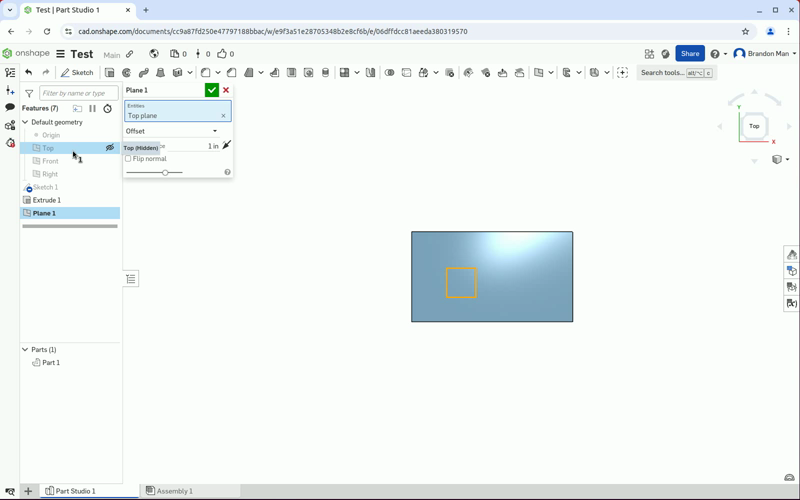
key(tab, 2)
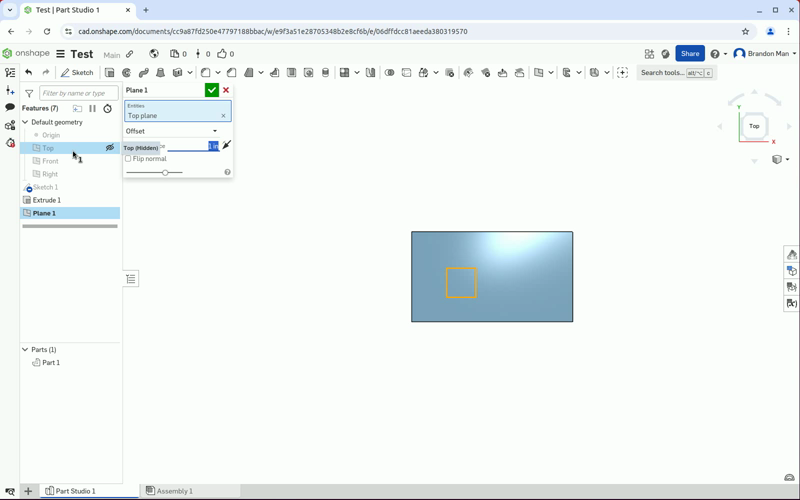
text(20.705)
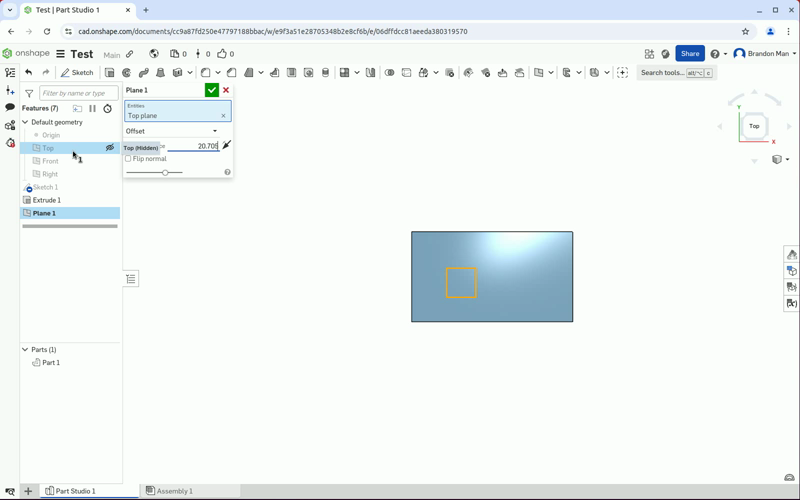
key(enter, 2)
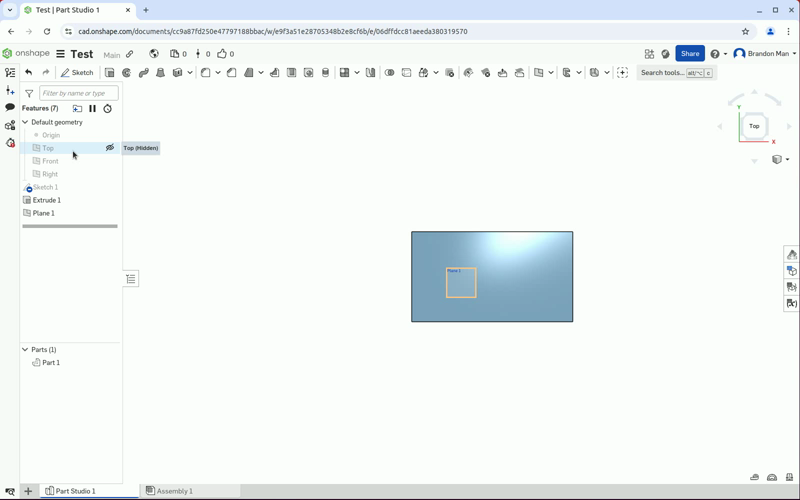
key(shift+s)
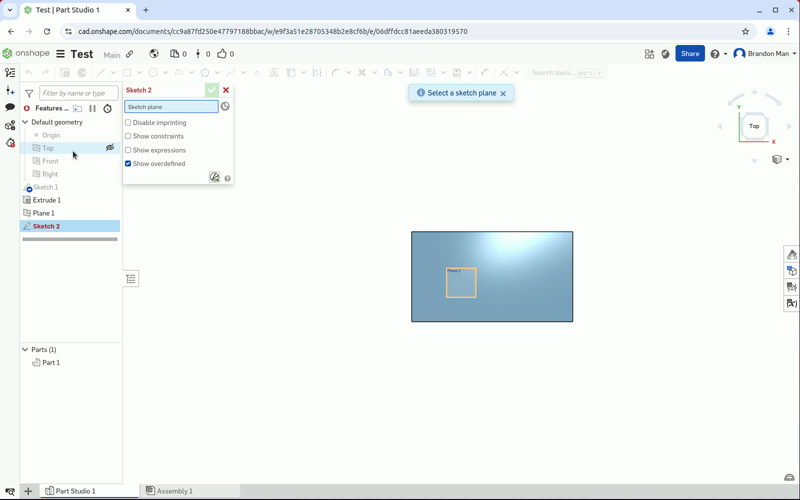
mouse_move(73, 215)
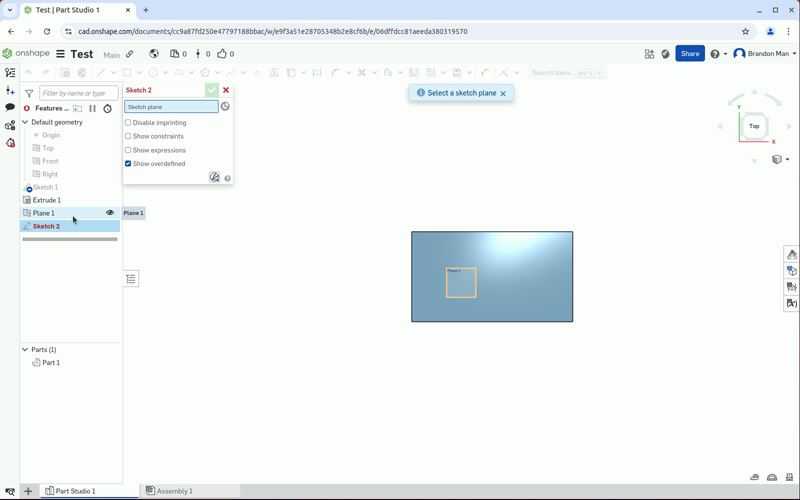
click(73, 215)
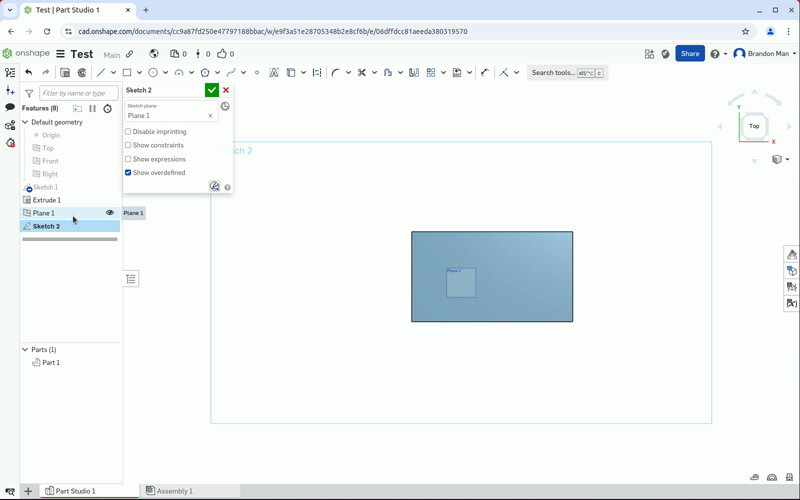
mouse_move(73, 352)
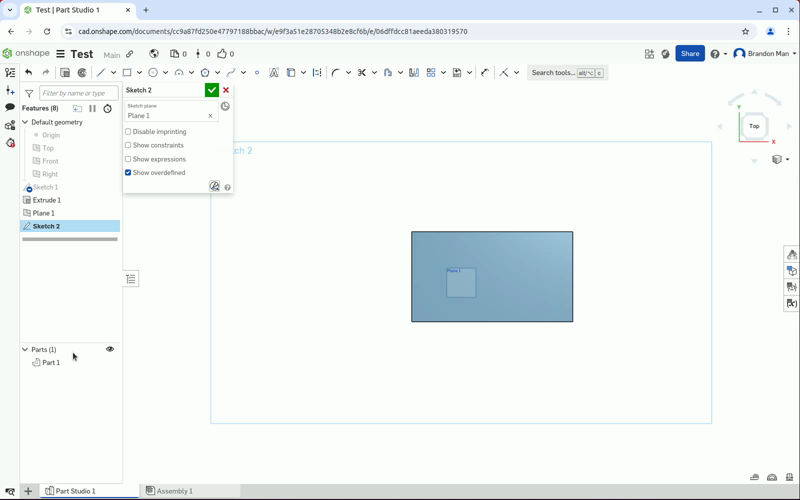
key(y)
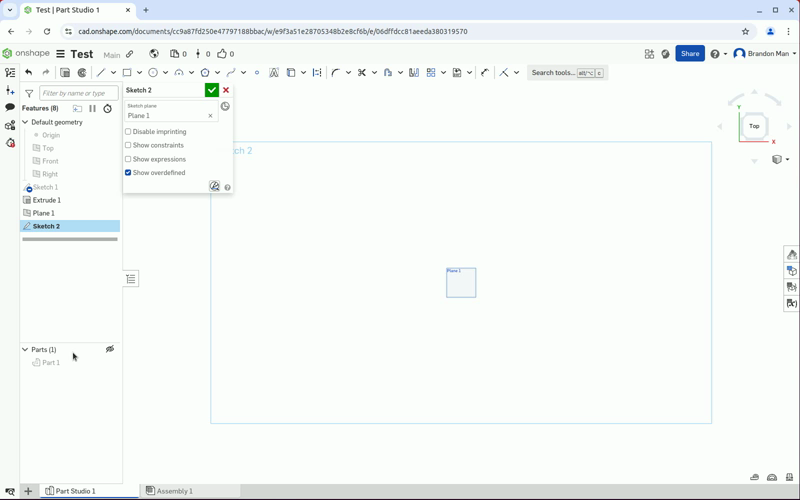
key(c)
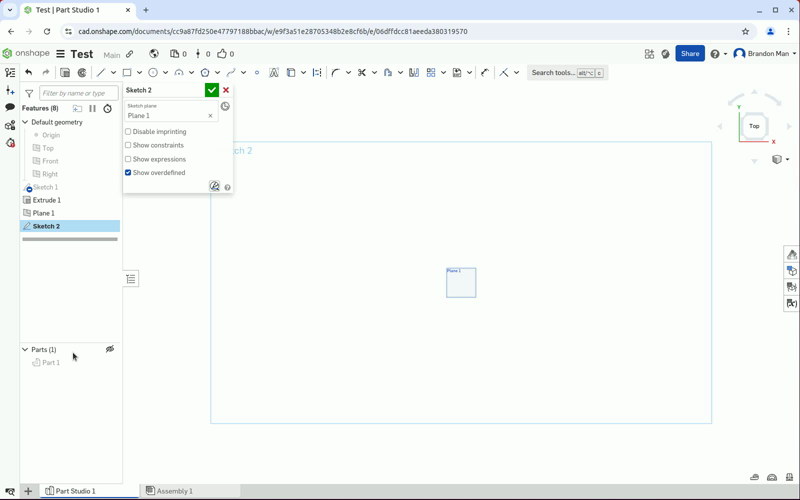
key_down(shift)
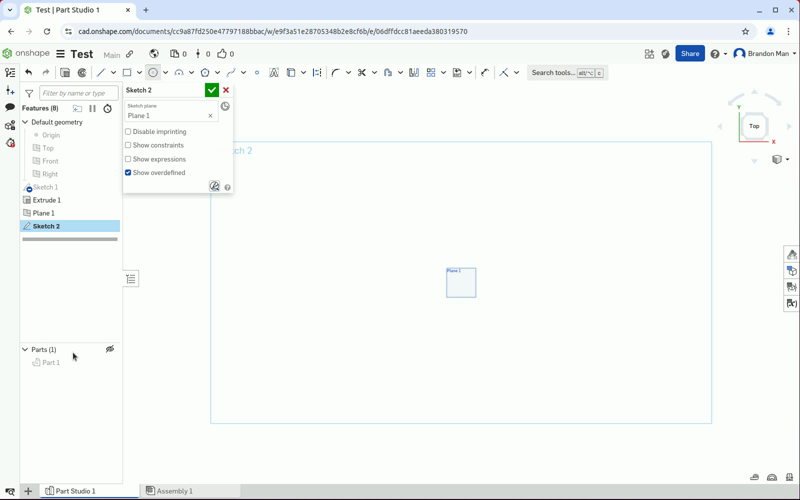
mouse_move(436, 273)
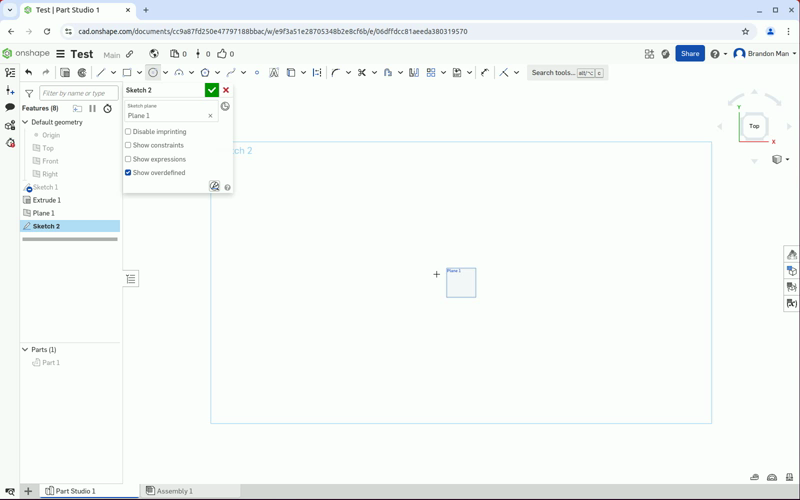
click(436, 273)
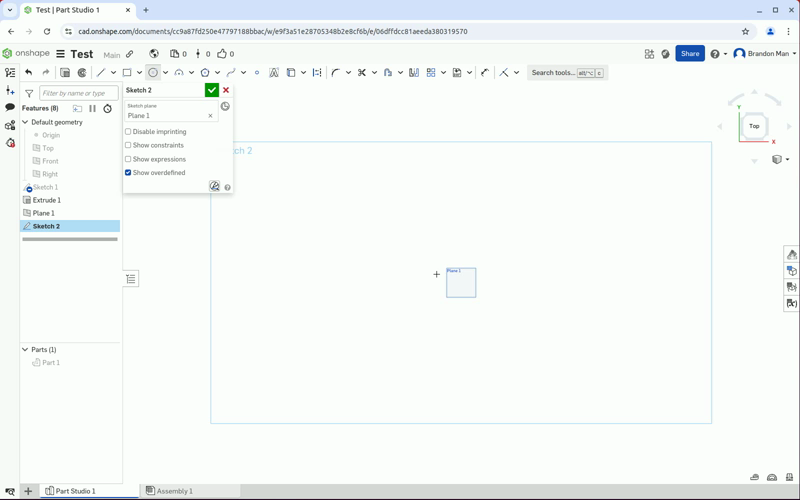
key_up(shift)
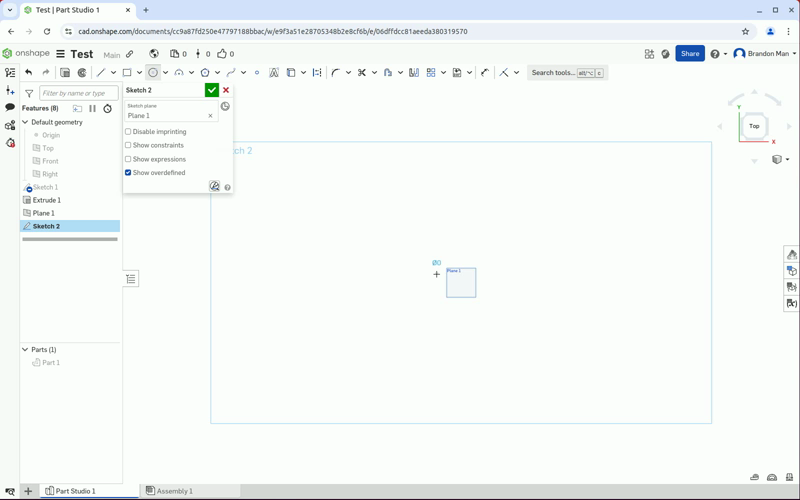
mouse_move(452, 273)
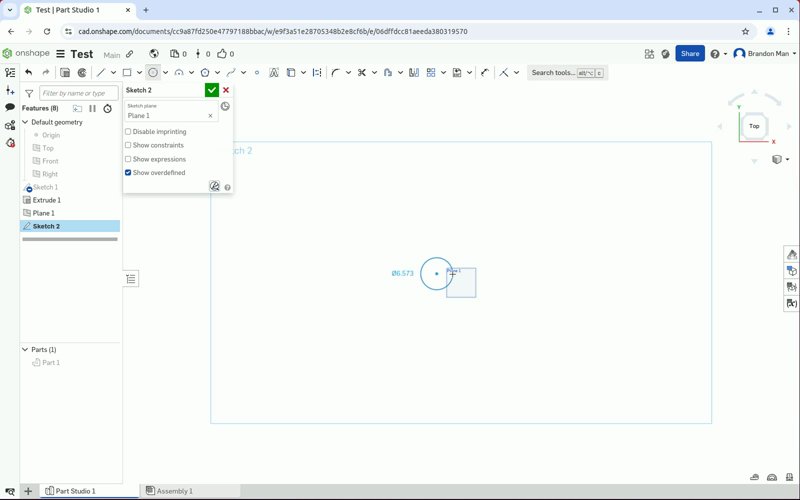
click(452, 273)
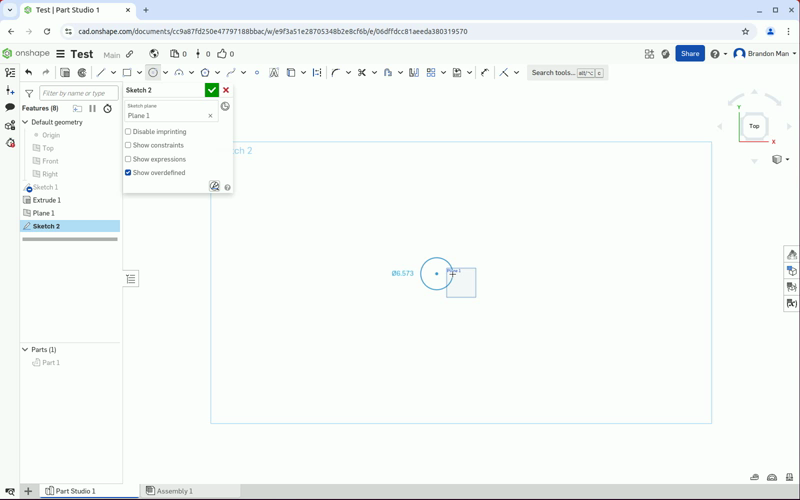
key(esc)
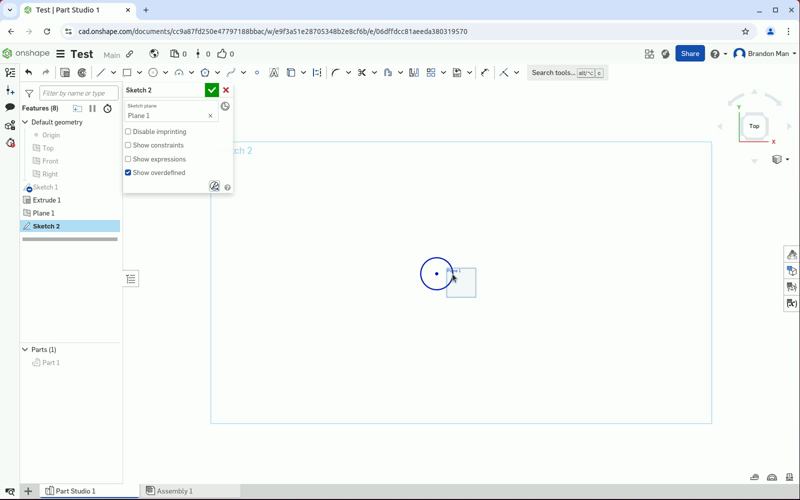
mouse_move(435, 270)
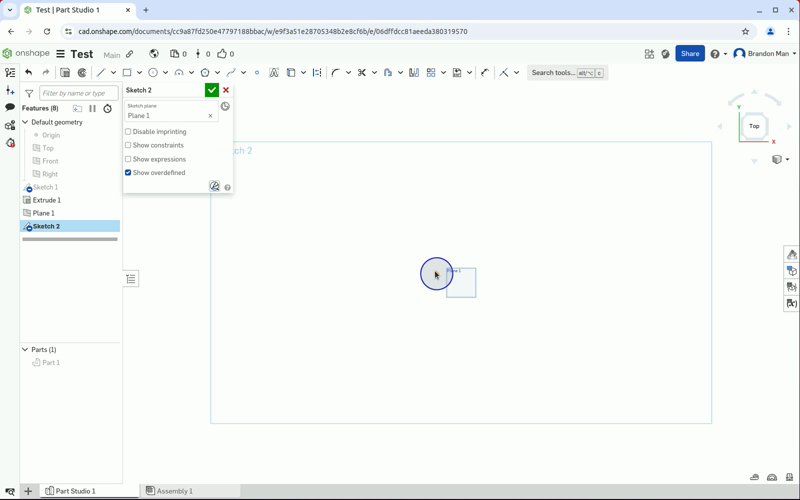
scroll(6)
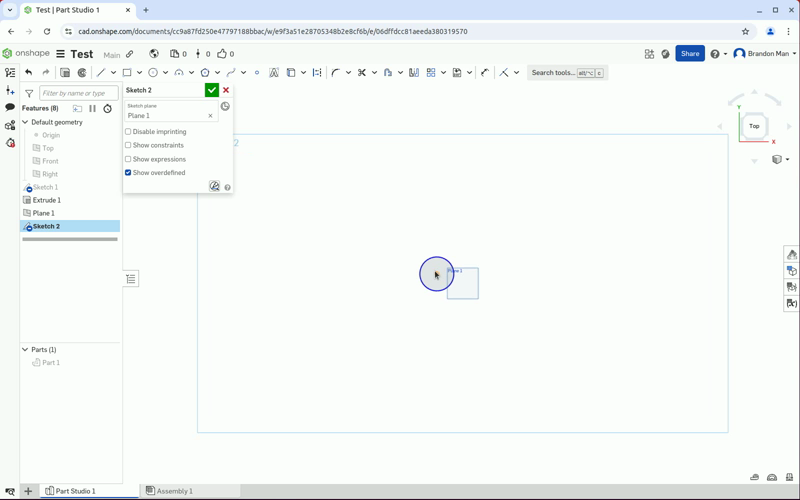
scroll(6)
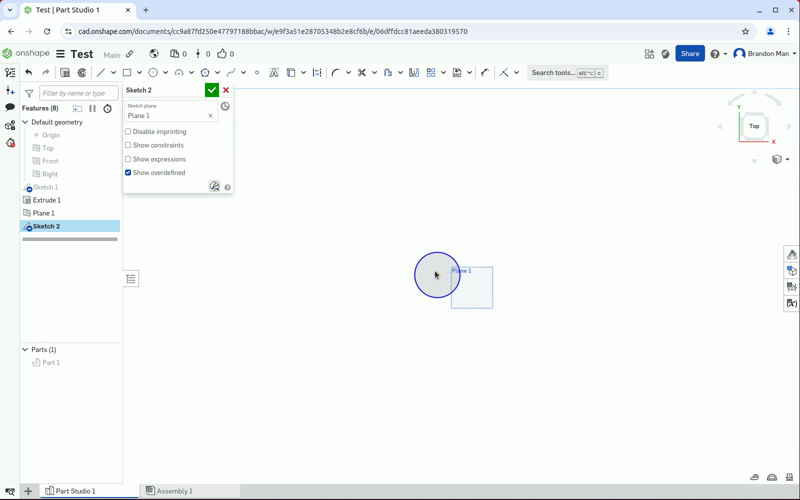
scroll(6)
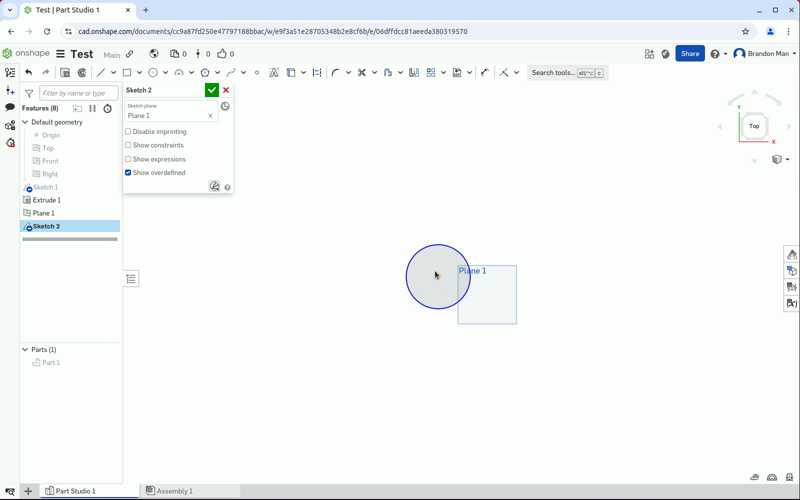
scroll(6)
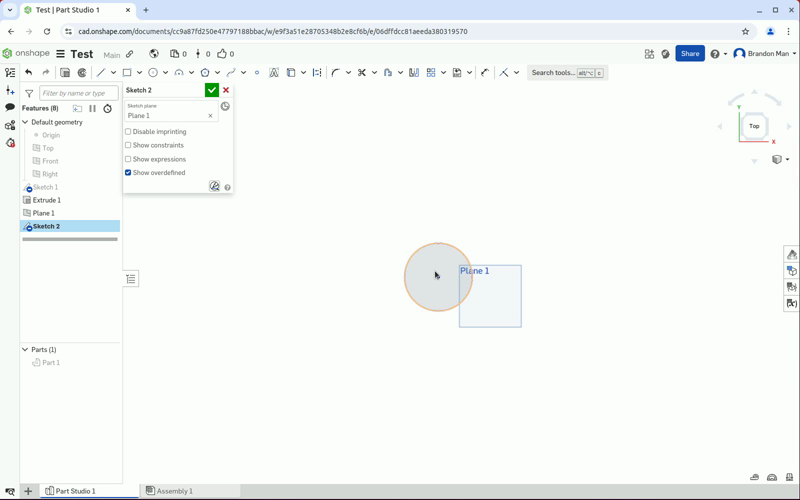
scroll(6)
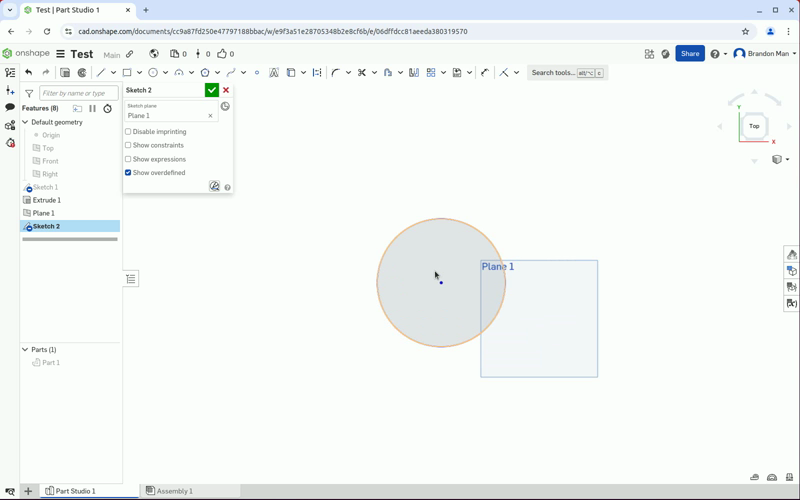
scroll(6)
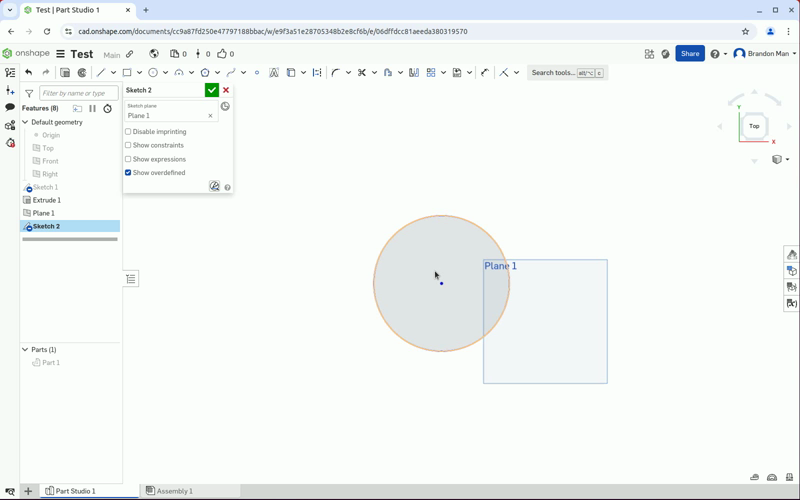
scroll(6)
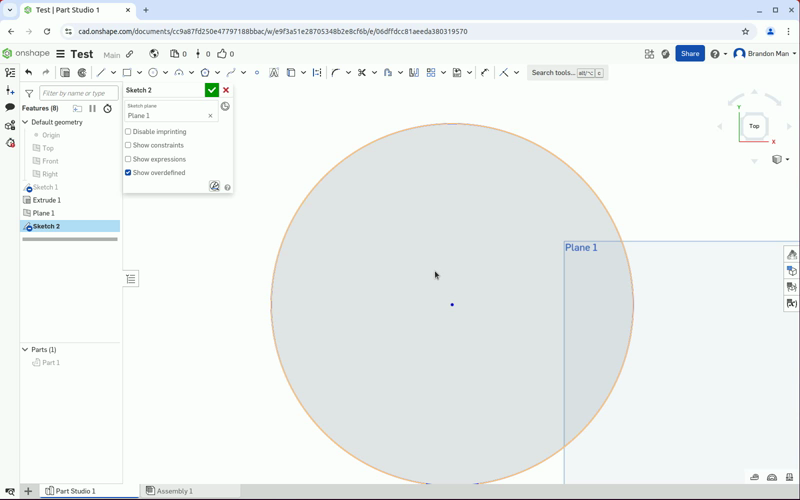
click(435, 270)
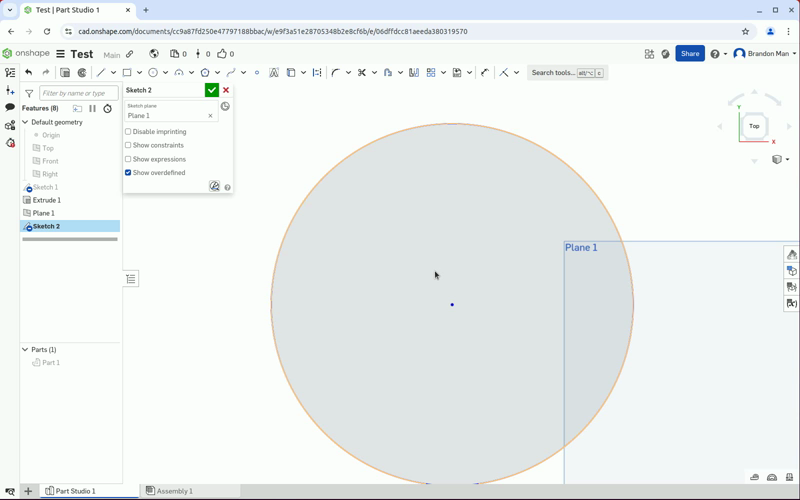
scroll(-6)
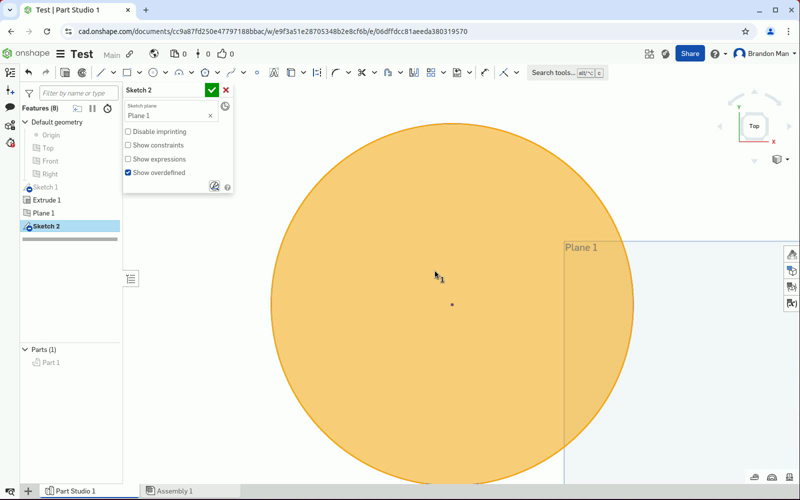
scroll(-6)
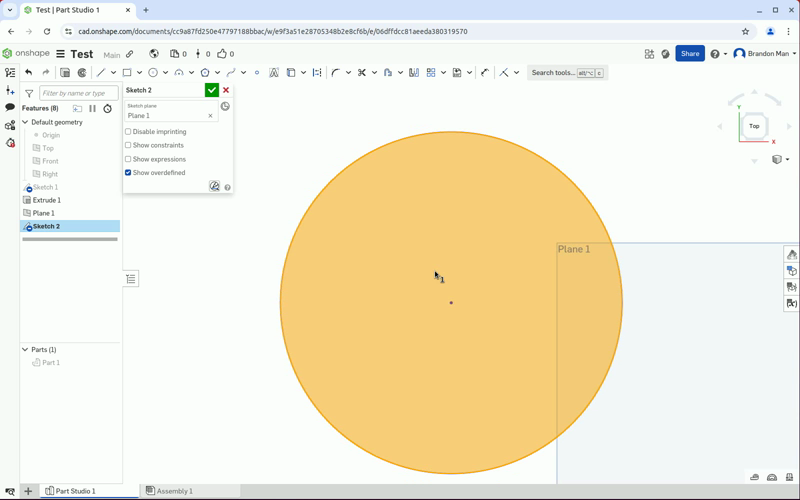
scroll(-6)
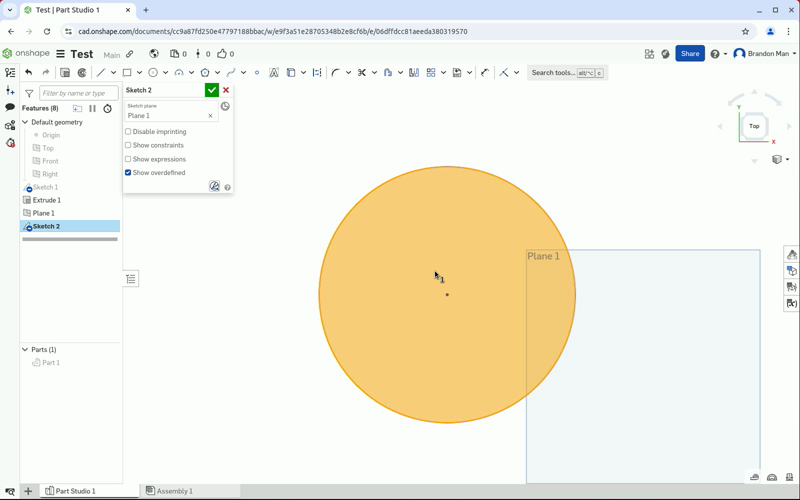
scroll(-6)
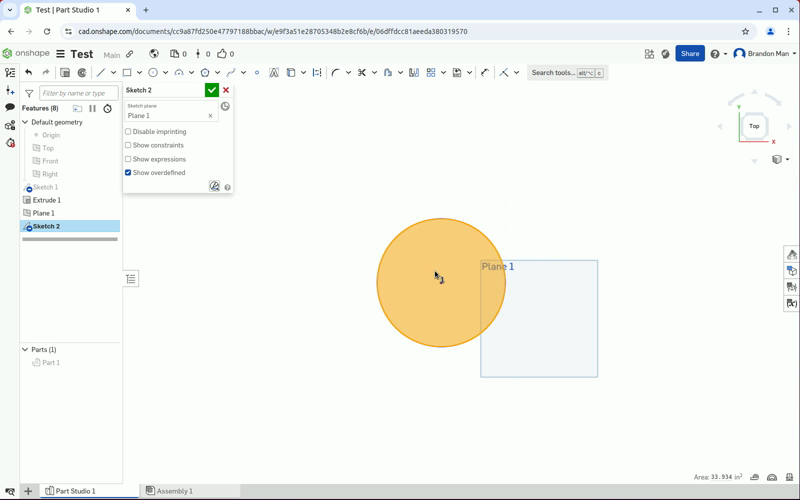
scroll(-6)
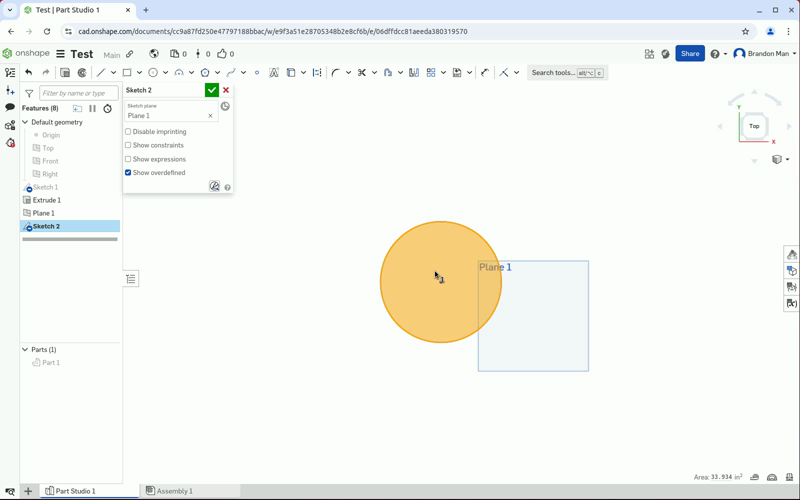
scroll(-6)
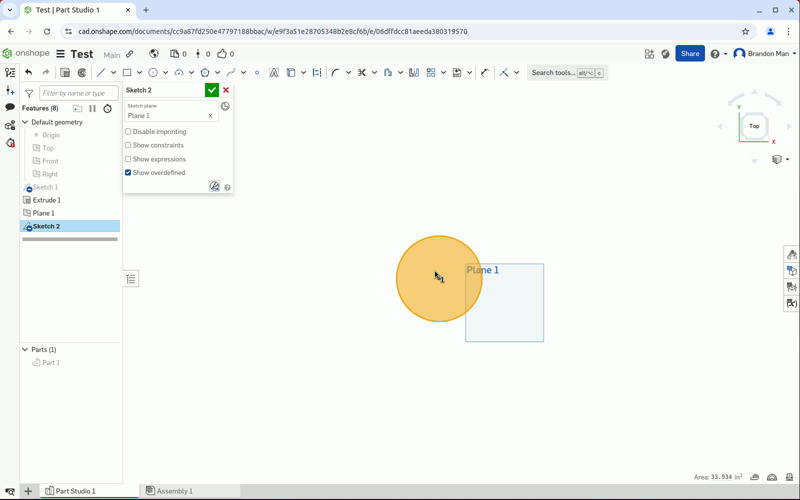
scroll(-6)
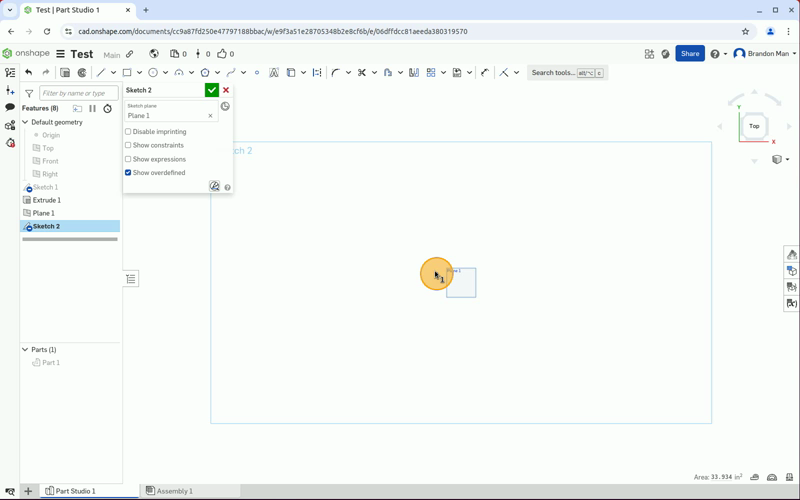
mouse_move(73, 352)
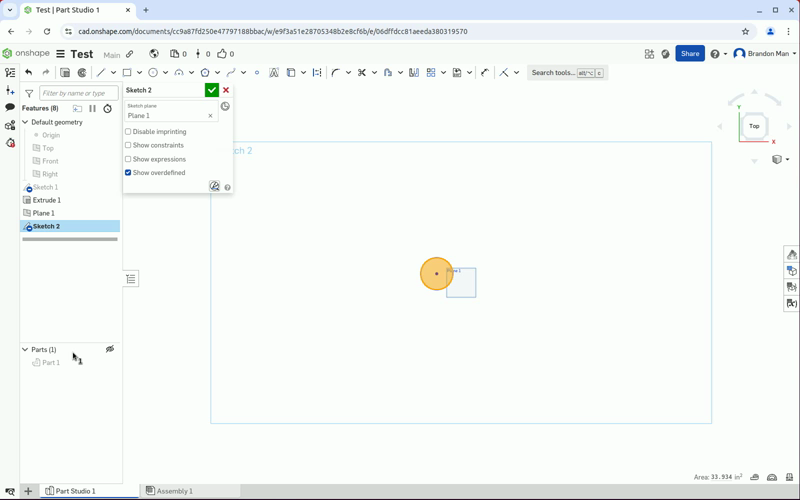
key(shift+y)
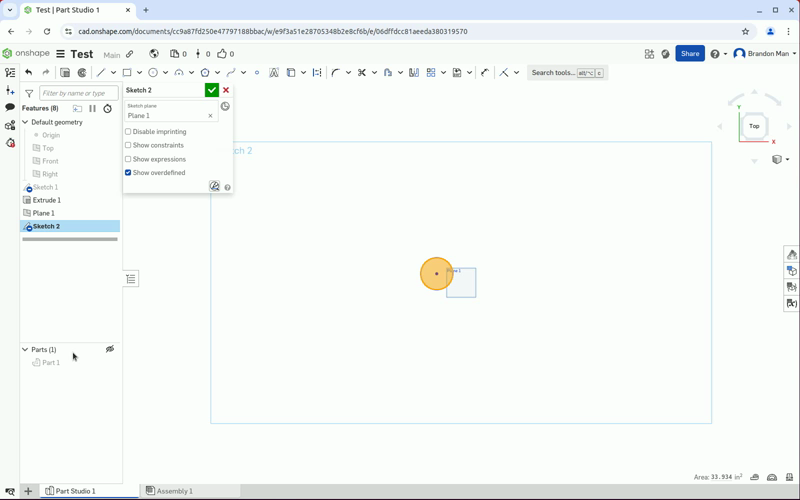
key(shift+e)
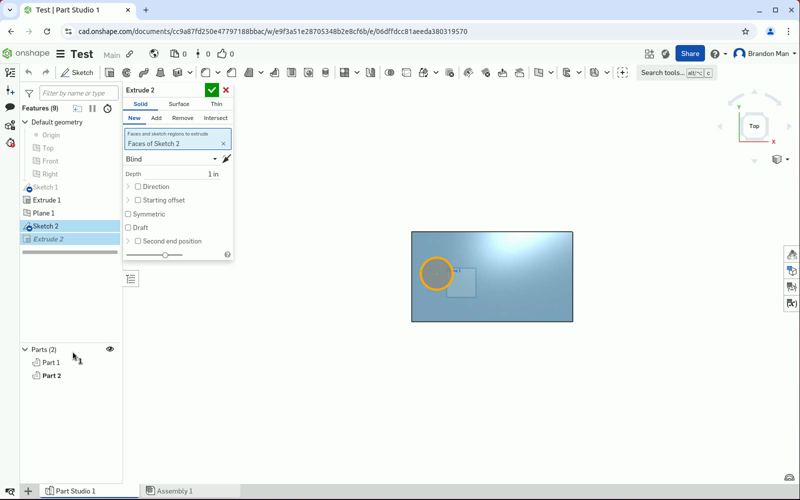
mouse_move(143, 106)
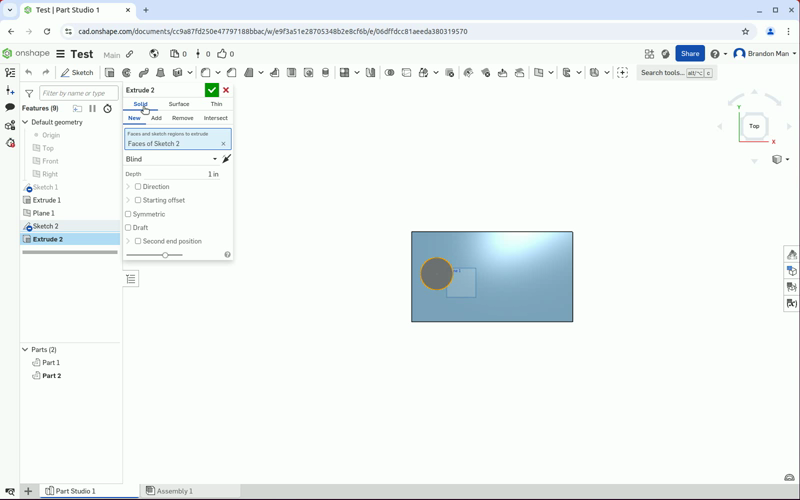
click(143, 106)
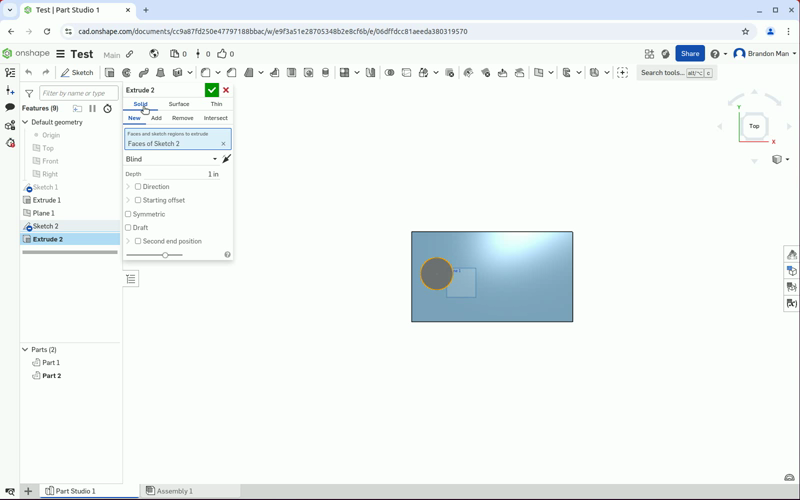
mouse_move(186, 120)
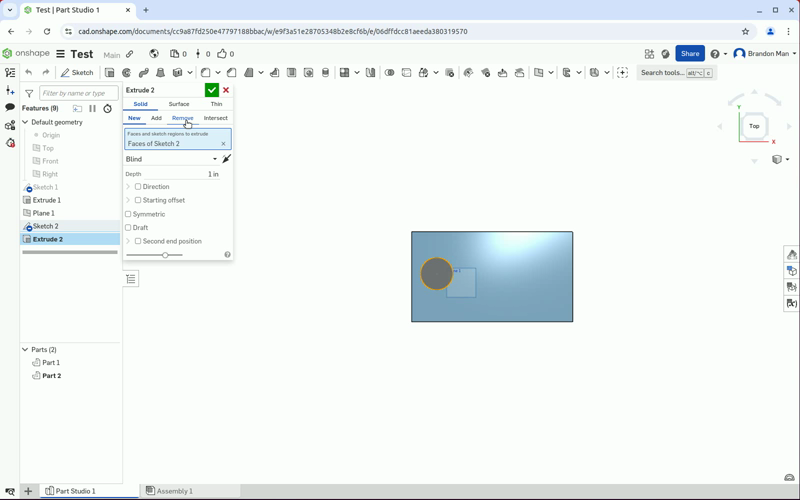
click(186, 120)
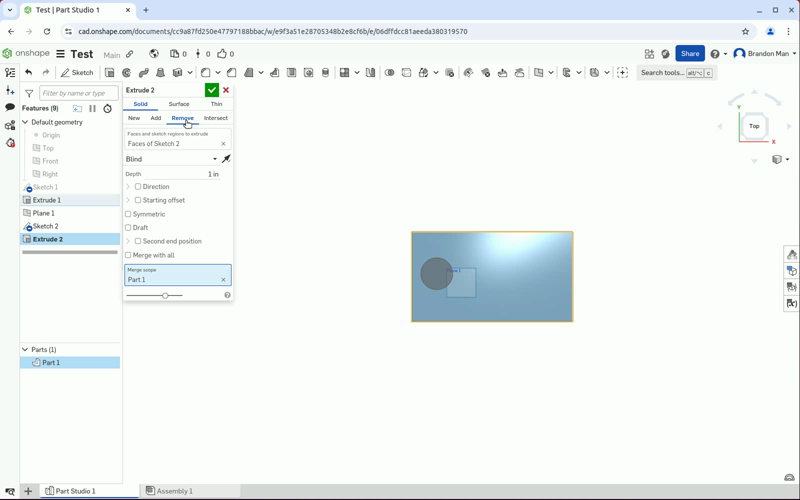
key(tab, 4)
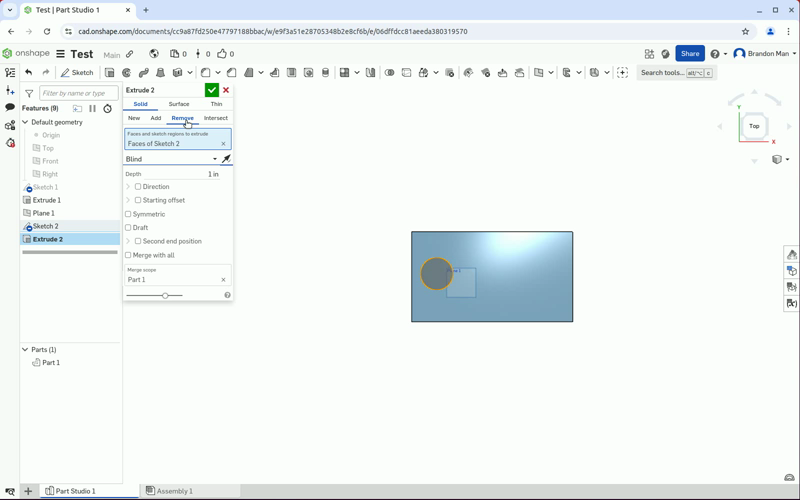
text(10.351)
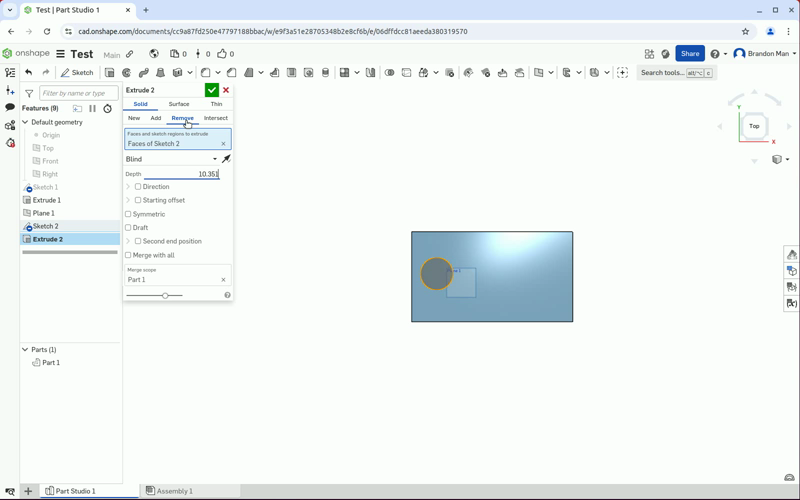
key(tab, 6)
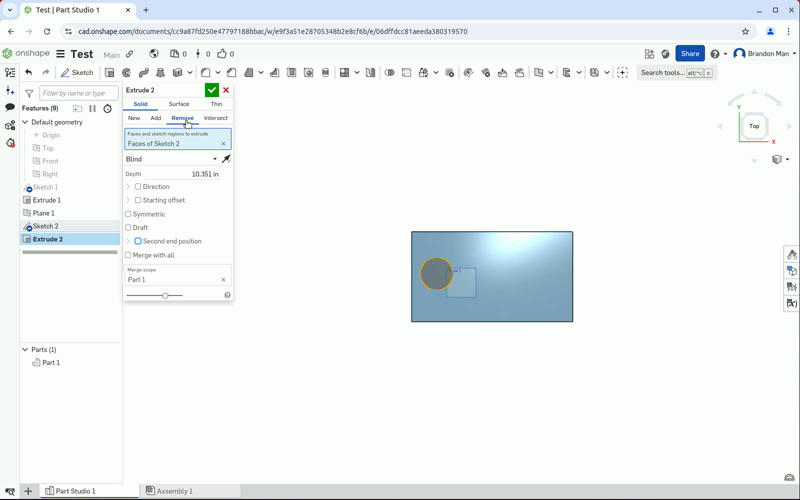
key(space)
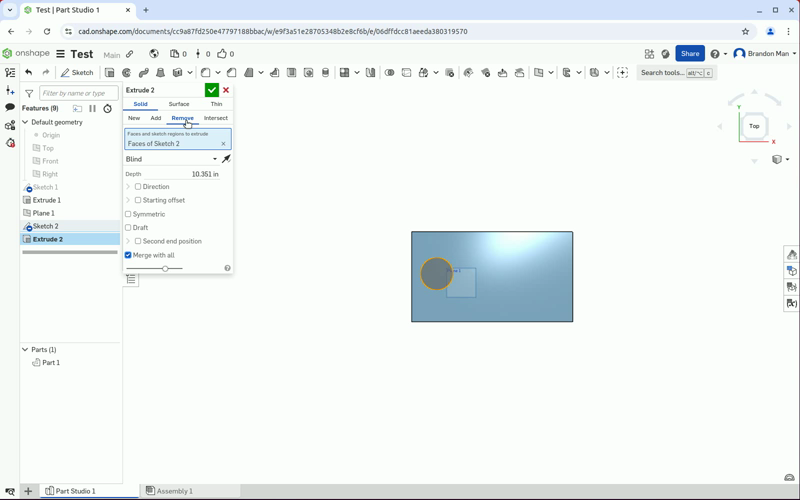
key(enter)
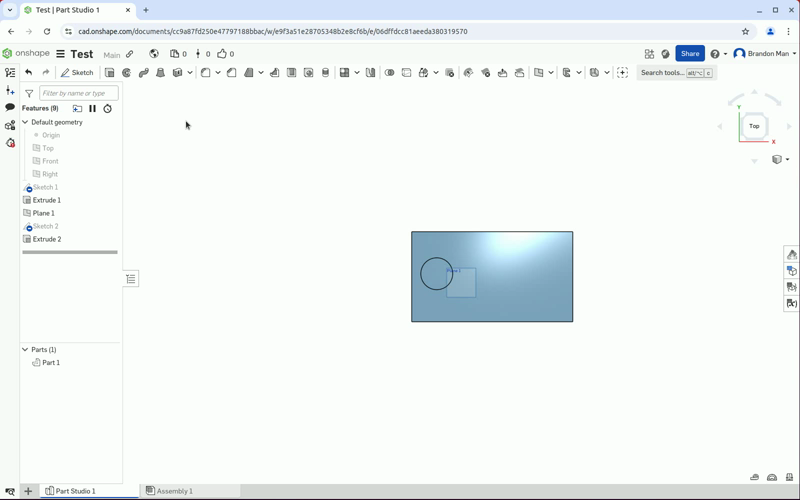
key(shift+h)
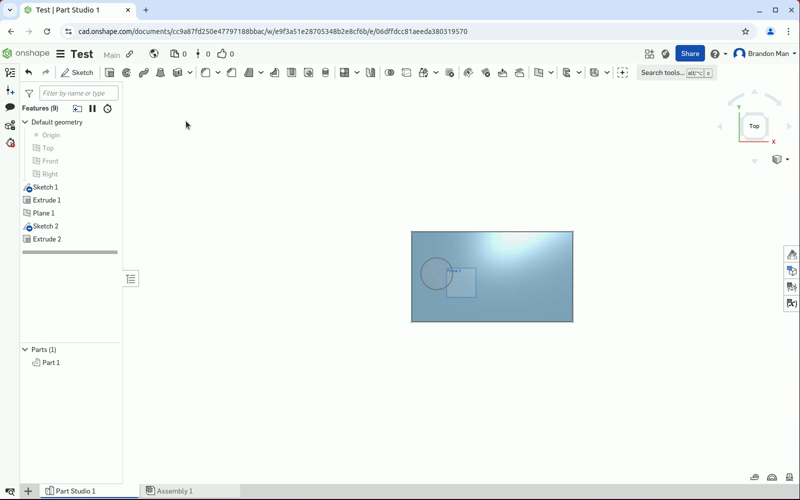
key(shift+h)
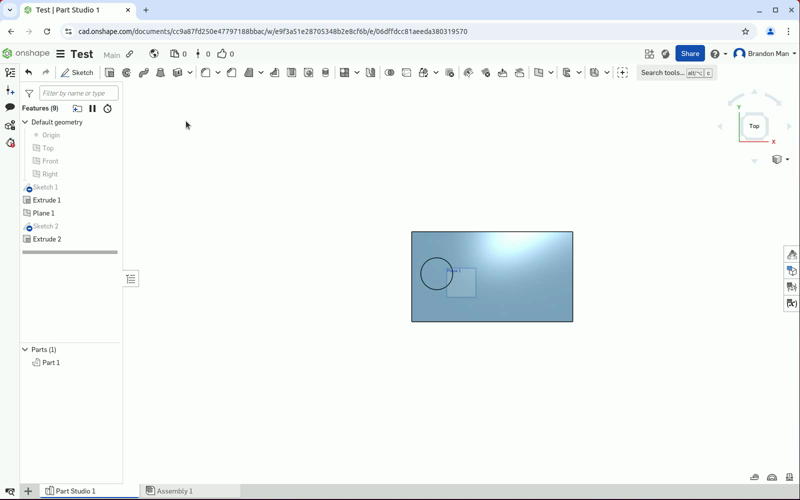
mouse_move(73, 189)
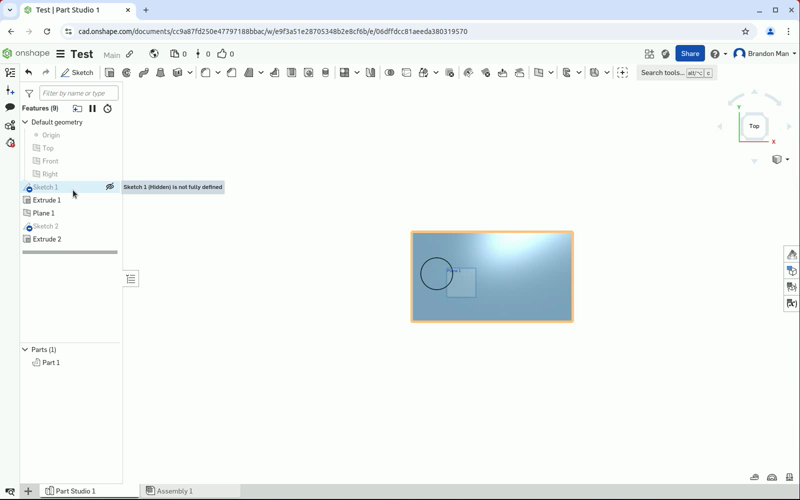
click(73, 189)
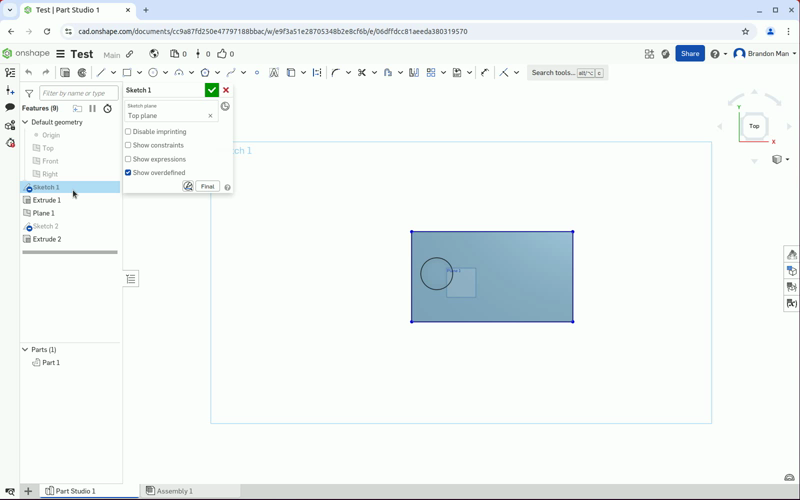
mouse_move(229, 92)
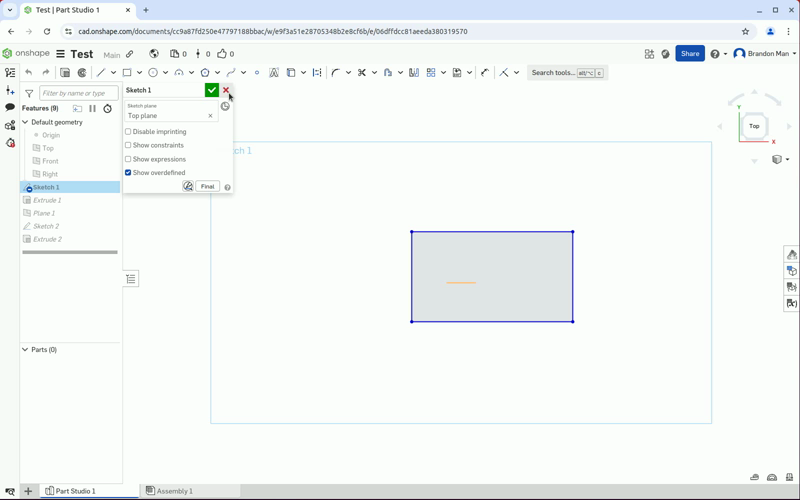
click(229, 92)
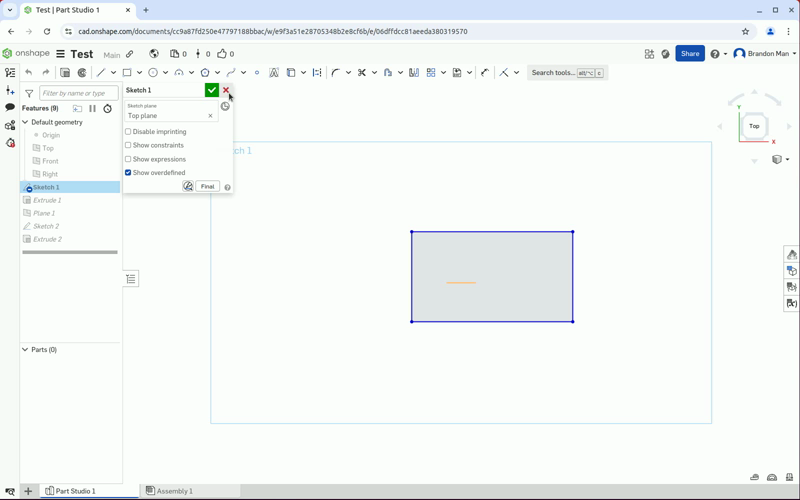
key(shift+s)
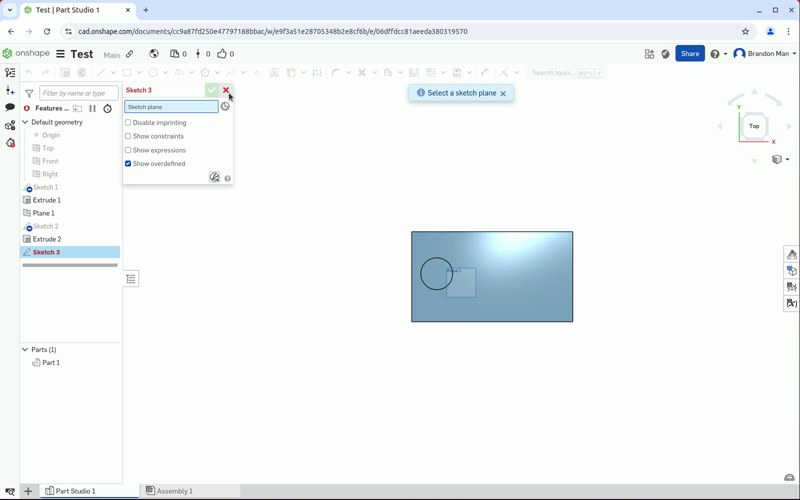
mouse_move(73, 215)
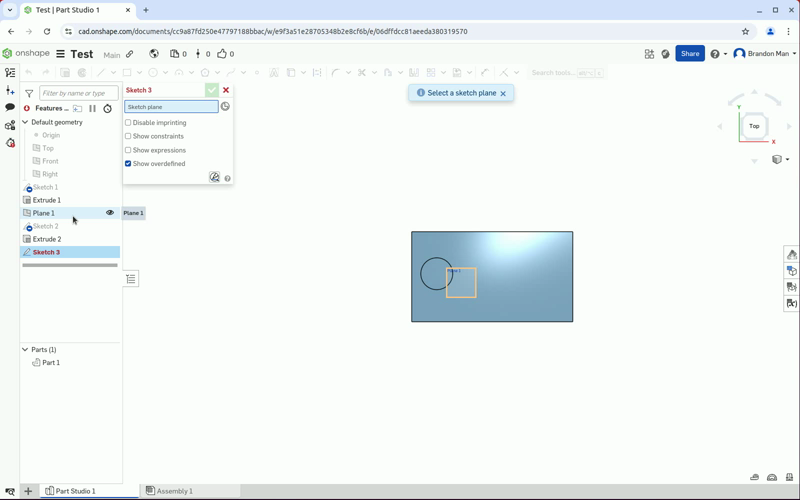
click(73, 215)
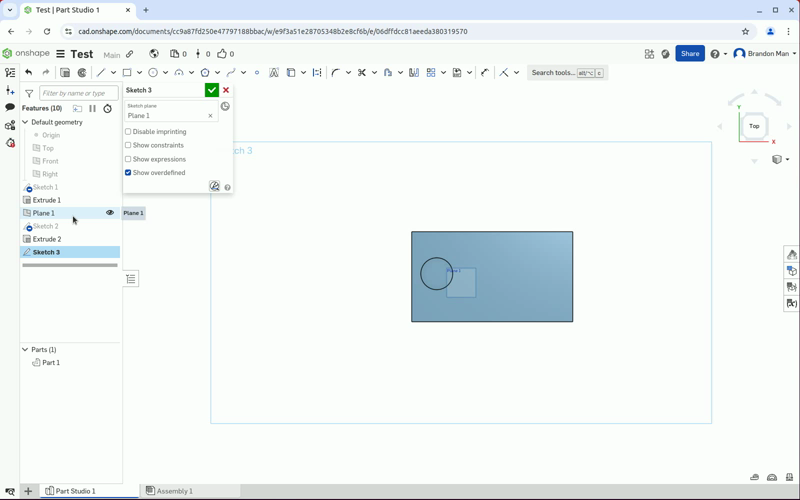
mouse_move(73, 352)
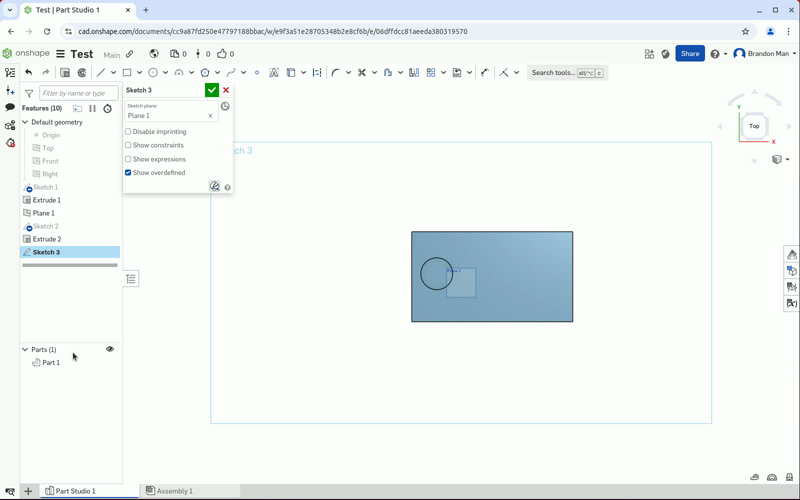
key(y)
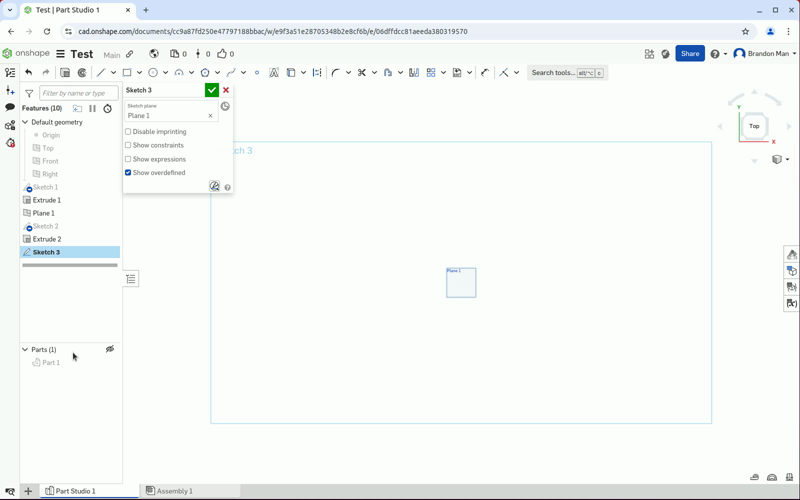
key(c)
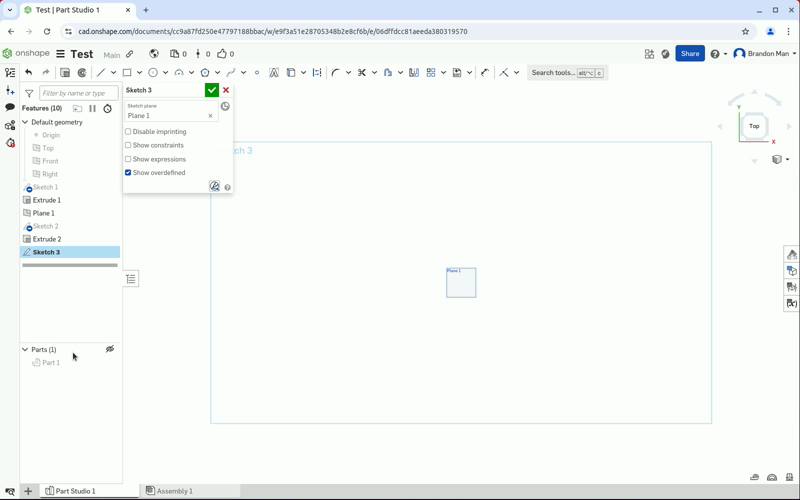
key_down(shift)
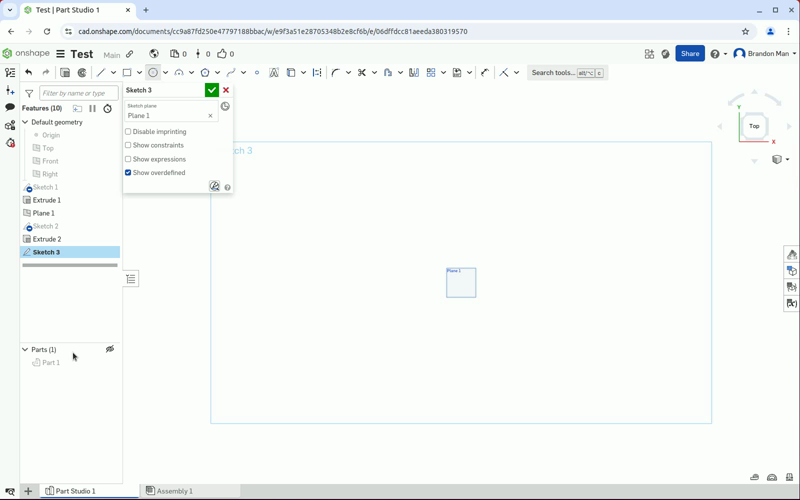
mouse_move(546, 273)
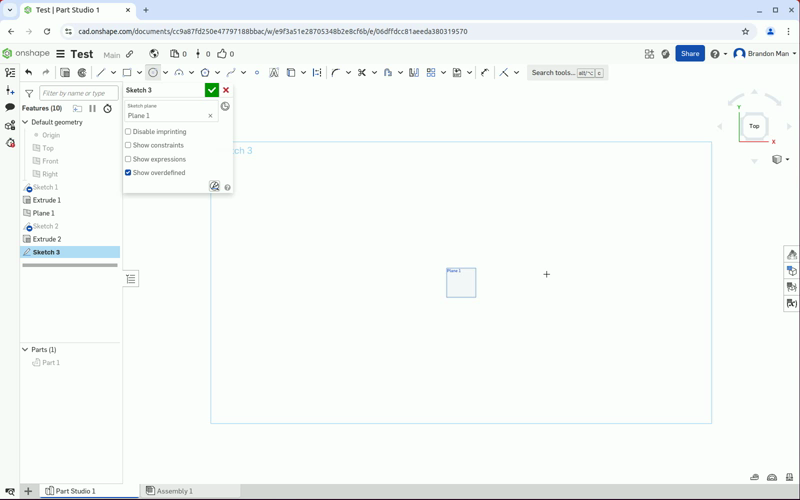
click(546, 273)
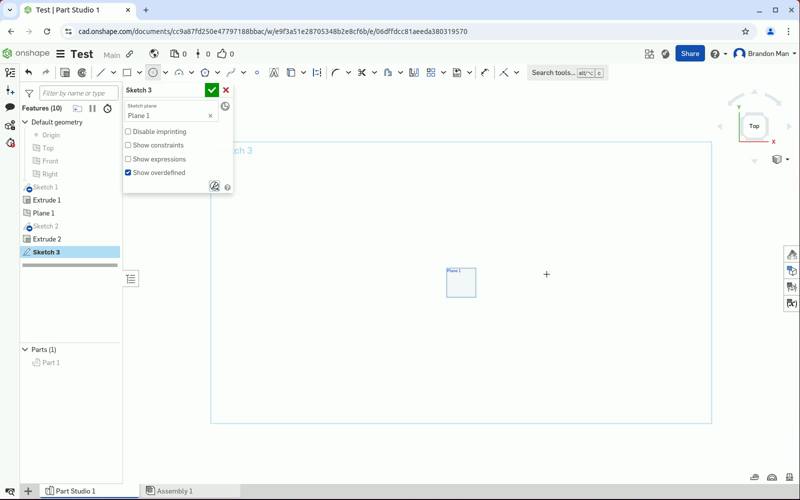
key_up(shift)
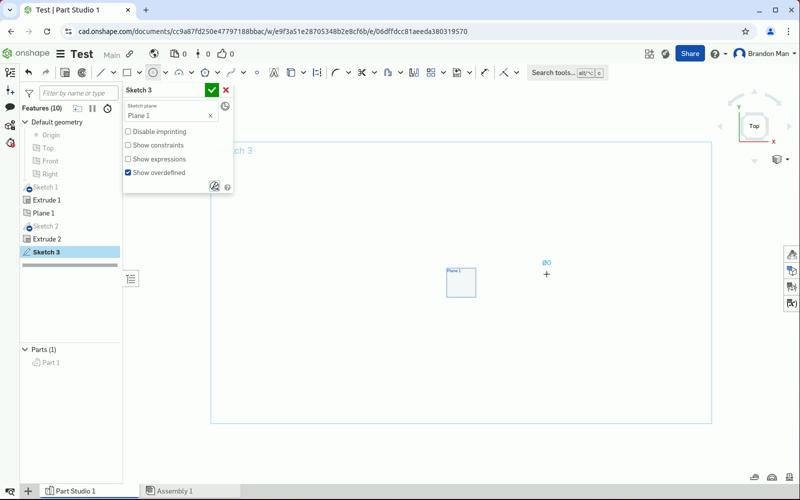
mouse_move(563, 273)
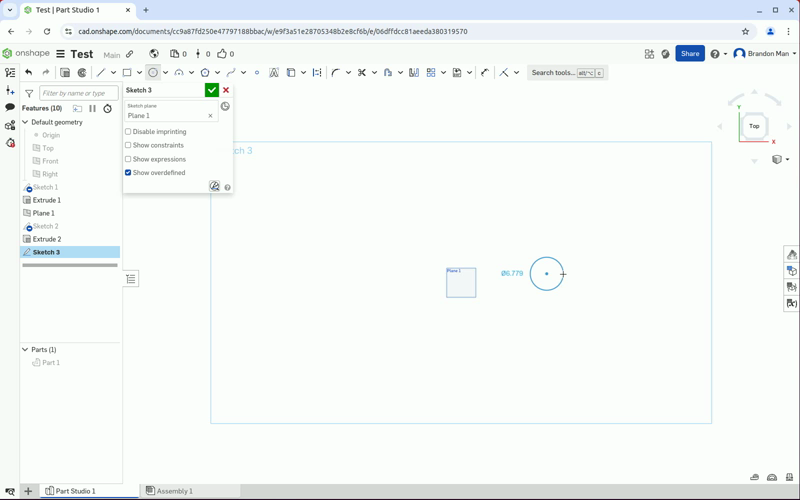
click(563, 273)
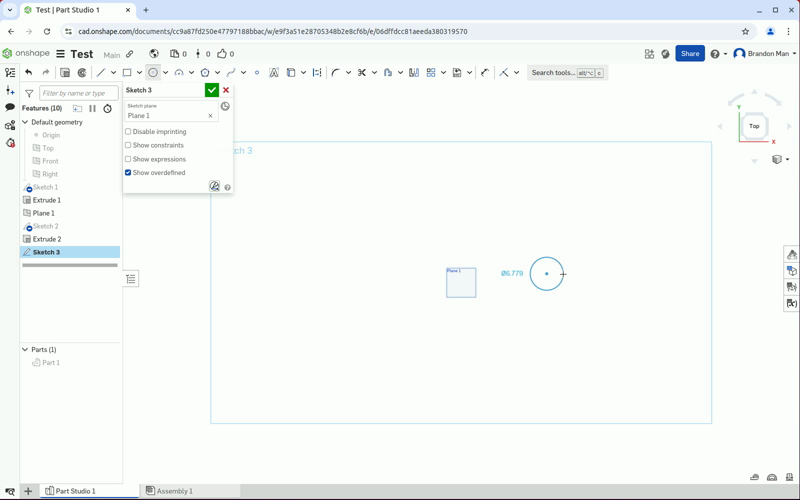
key(esc)
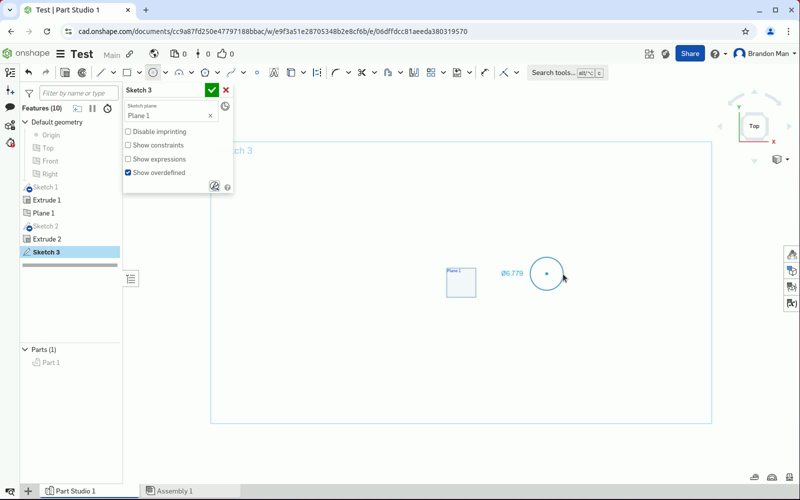
mouse_move(544, 281)
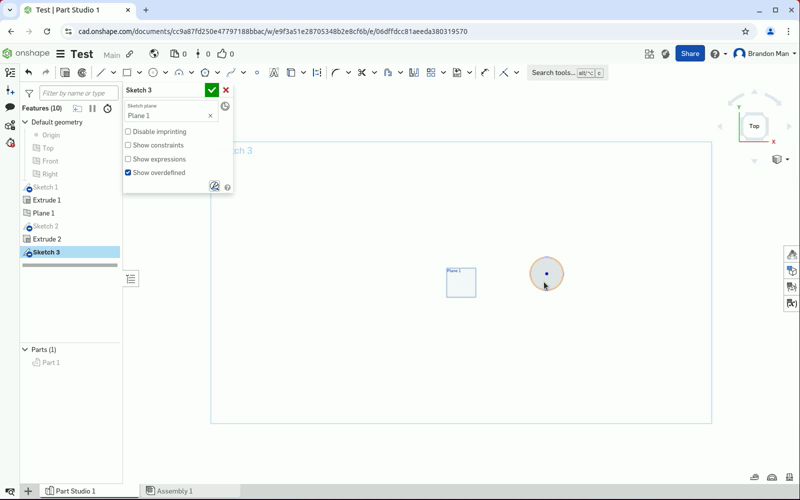
scroll(6)
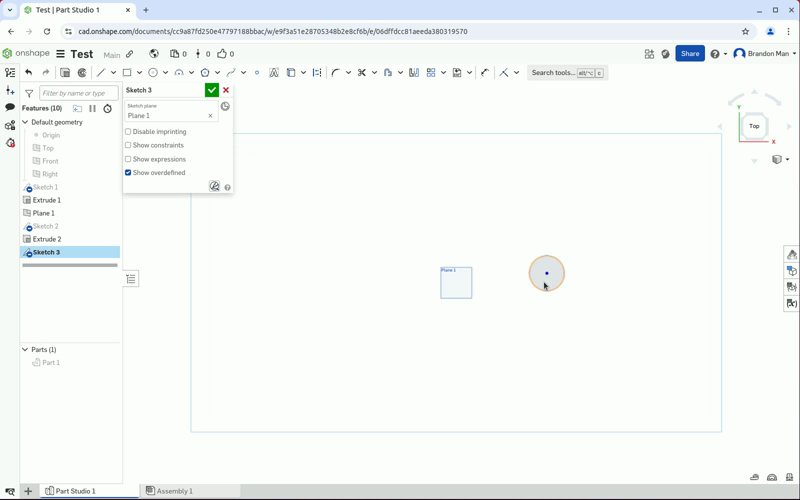
scroll(6)
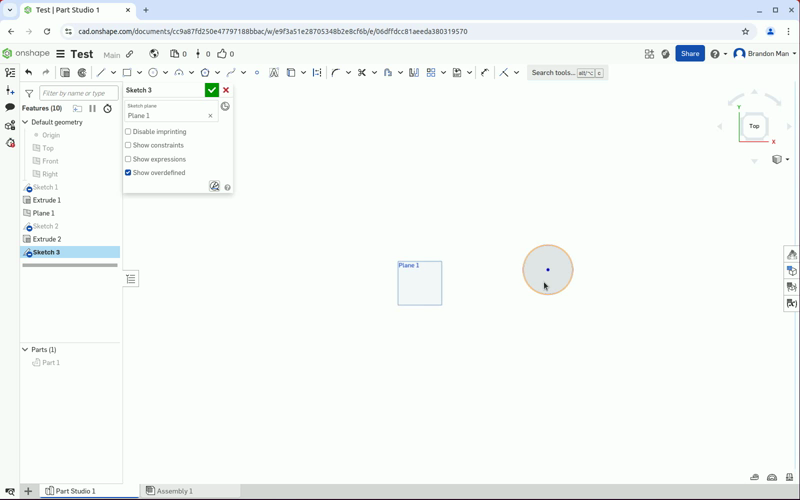
scroll(6)
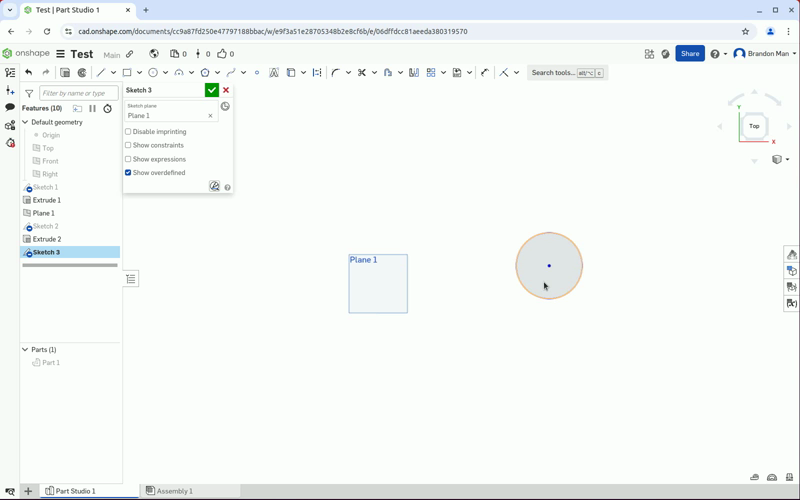
scroll(6)
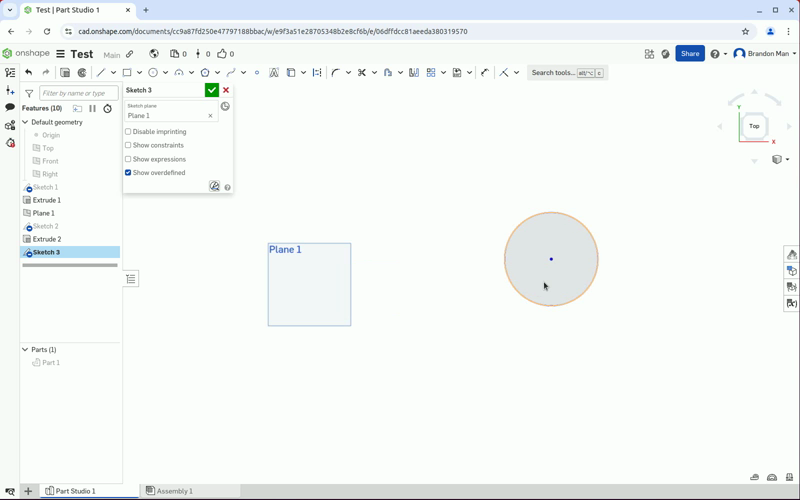
scroll(6)
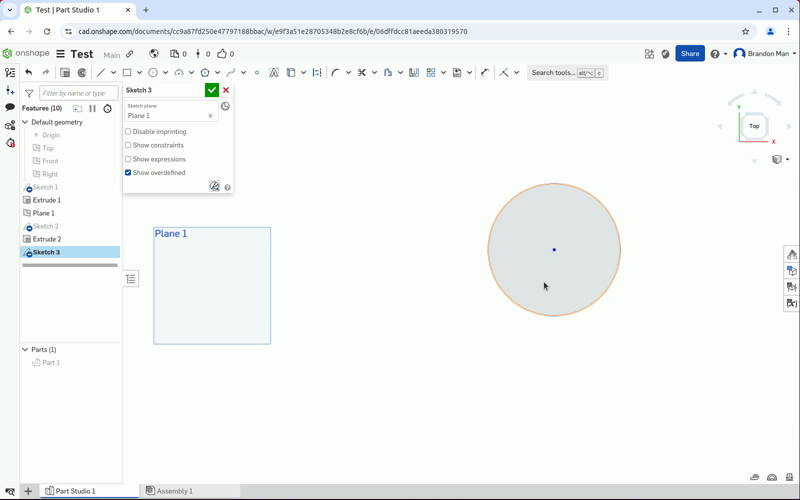
scroll(6)
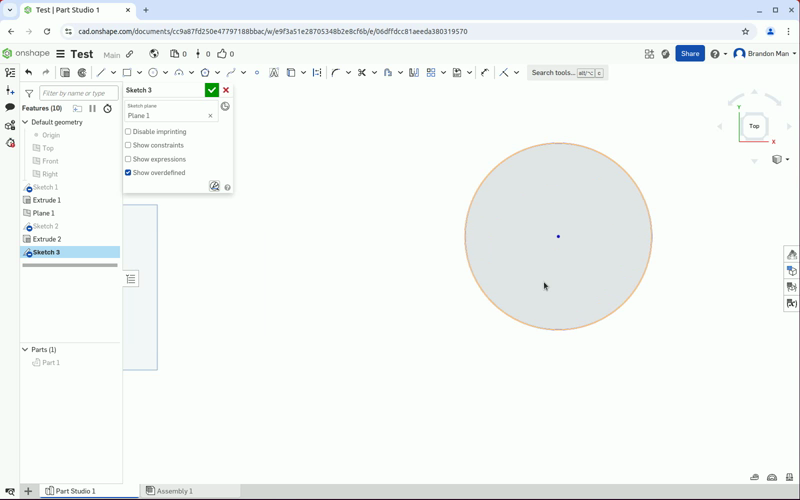
scroll(6)
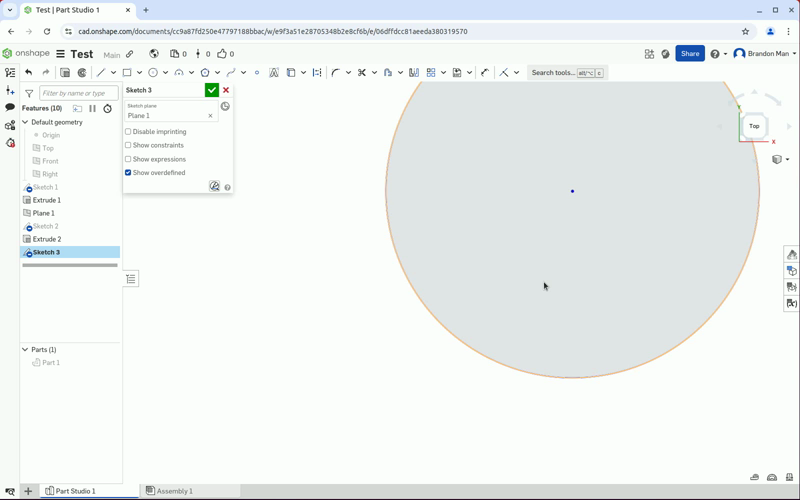
click(544, 281)
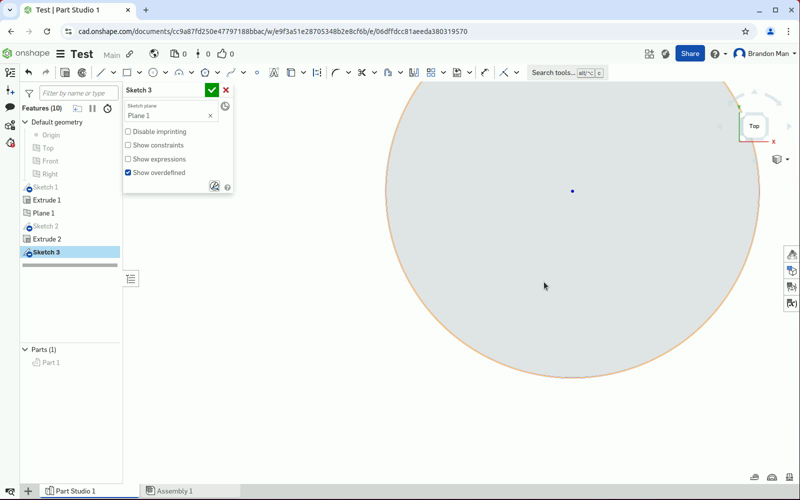
scroll(-6)
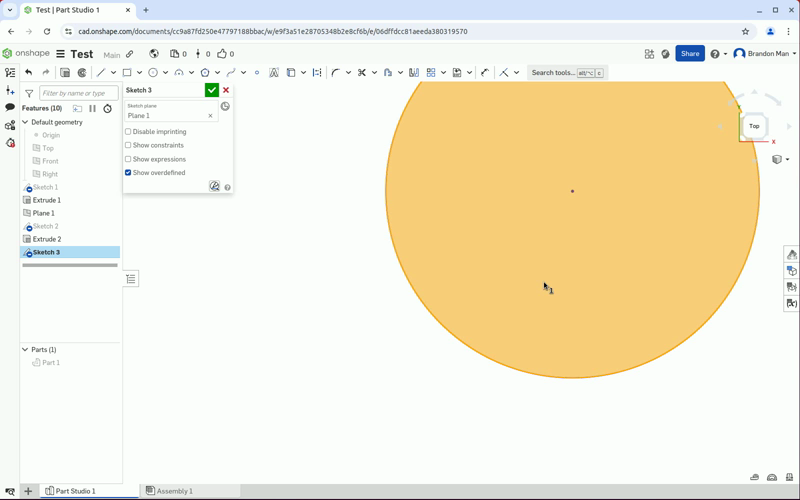
scroll(-6)
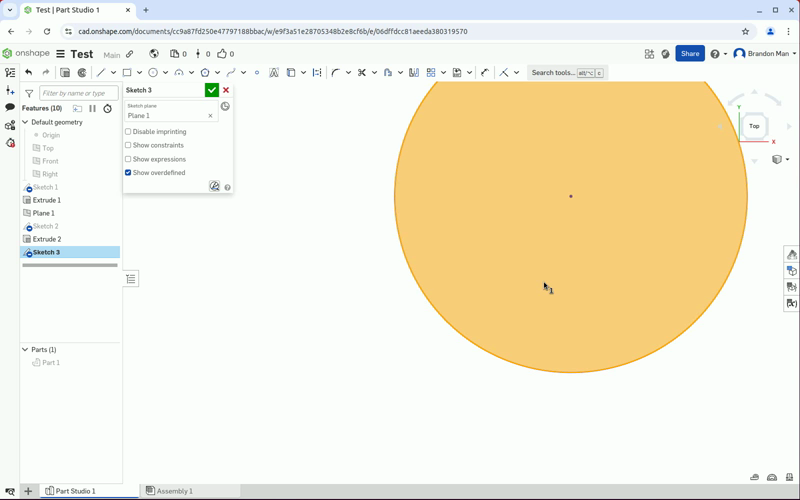
scroll(-6)
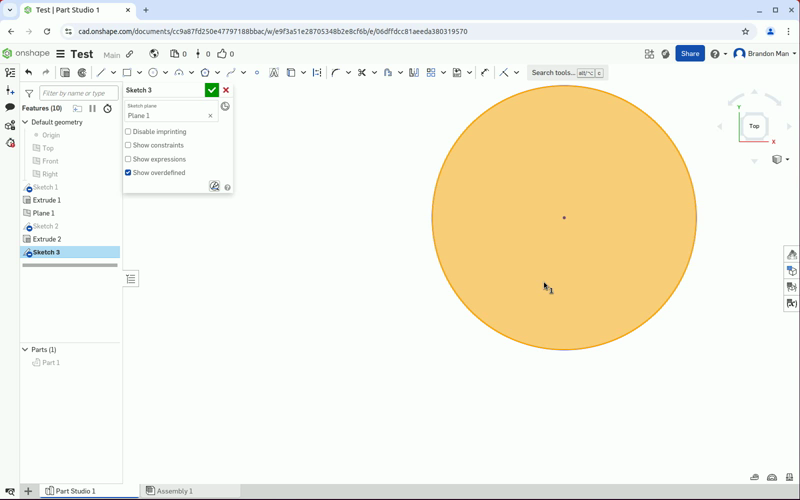
scroll(-6)
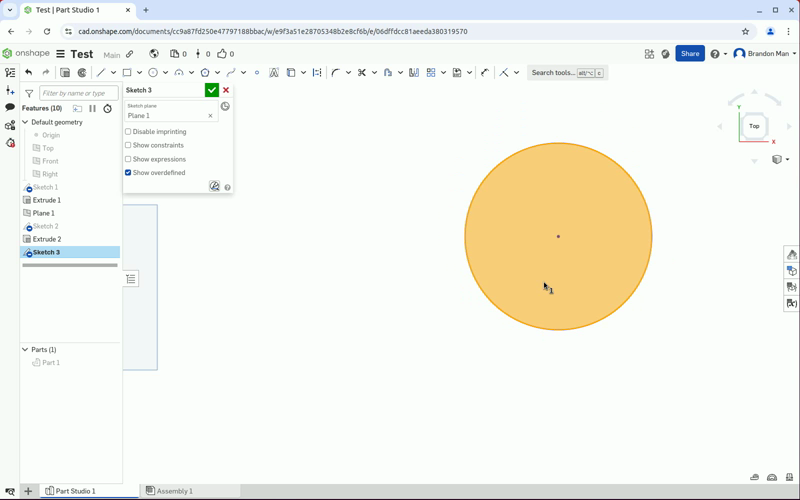
scroll(-6)
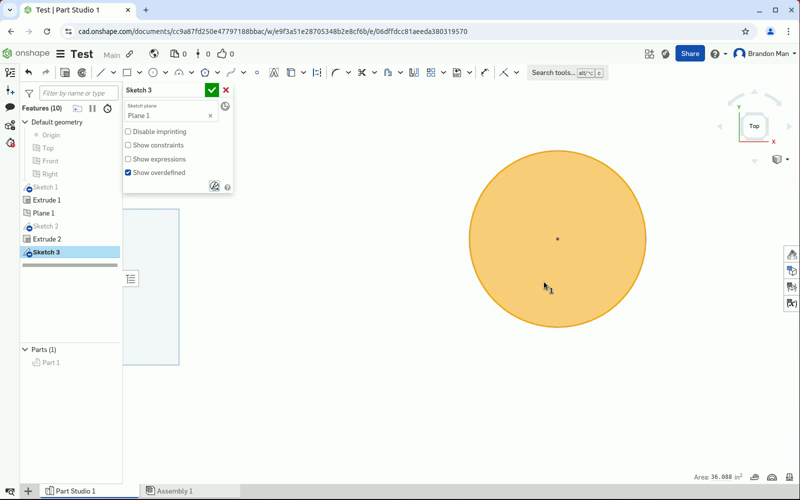
scroll(-6)
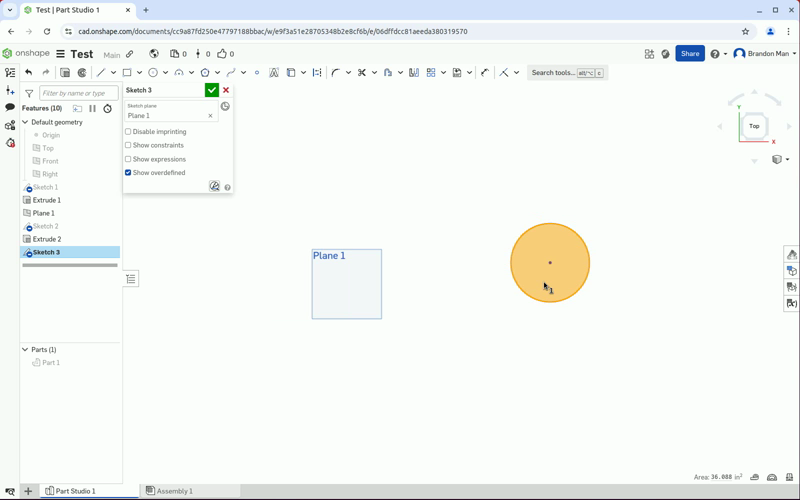
scroll(-6)
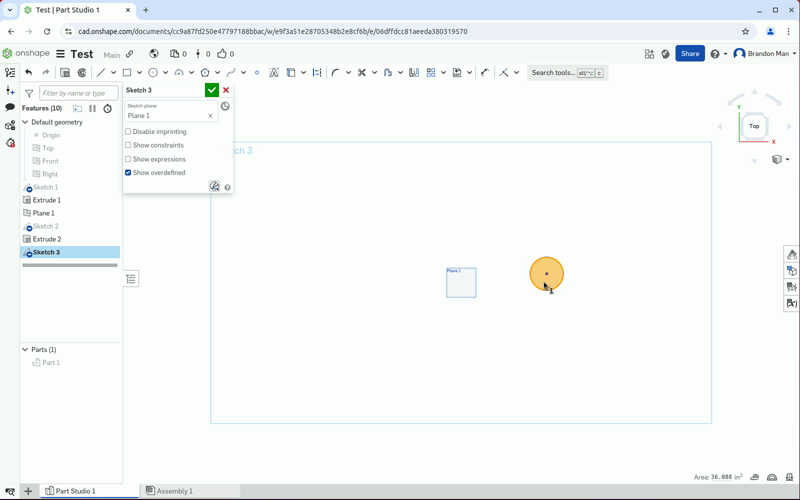
mouse_move(73, 352)
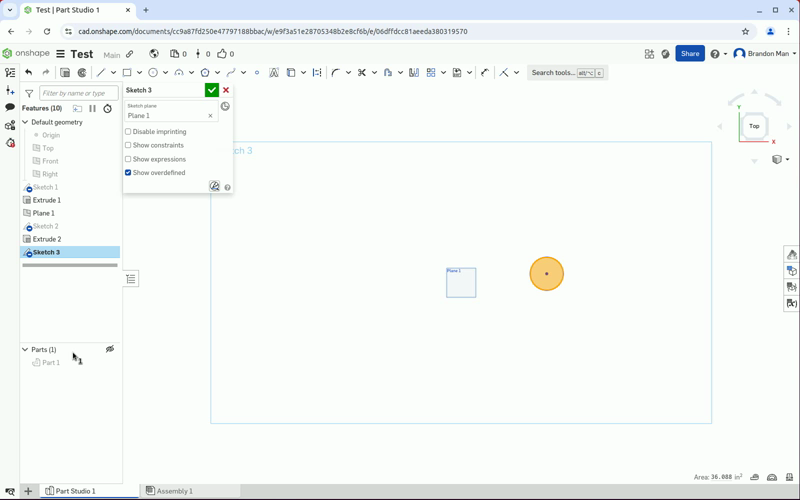
key(shift+y)
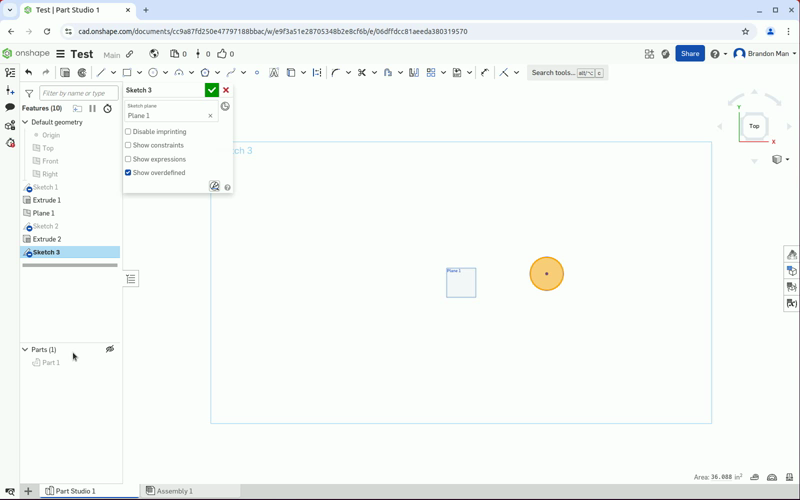
key(shift+e)
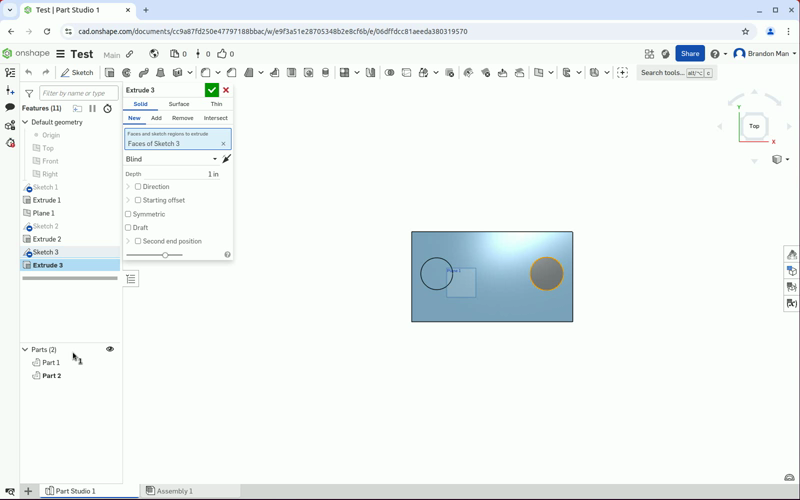
mouse_move(143, 106)
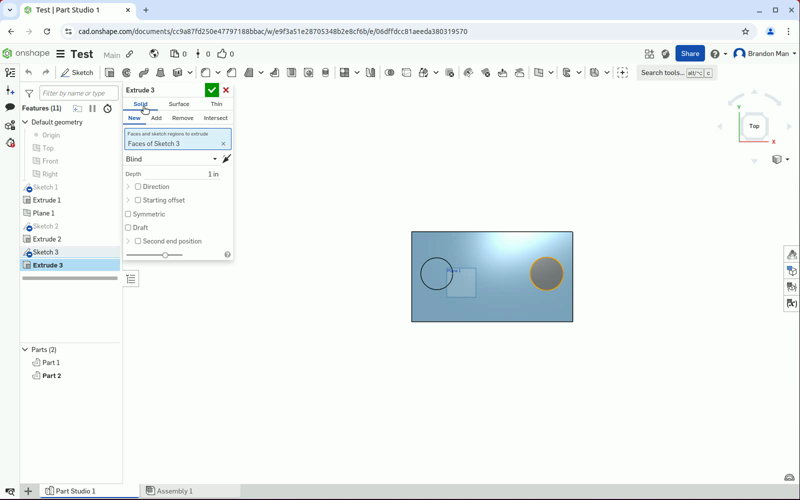
click(143, 106)
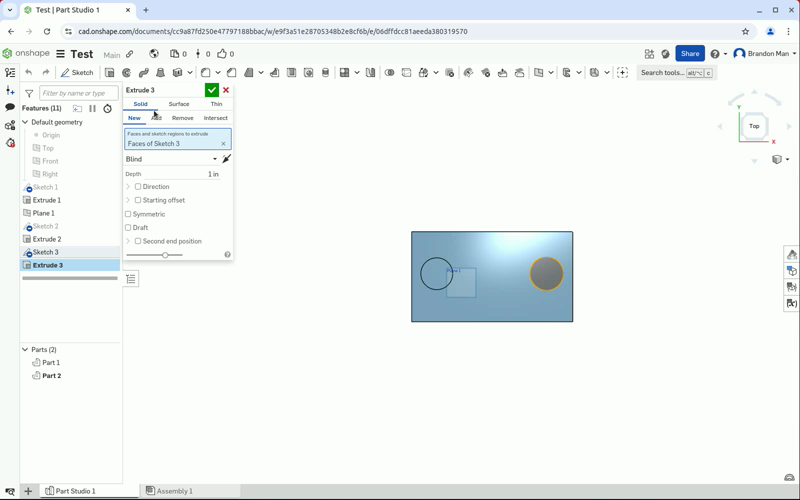
mouse_move(186, 120)
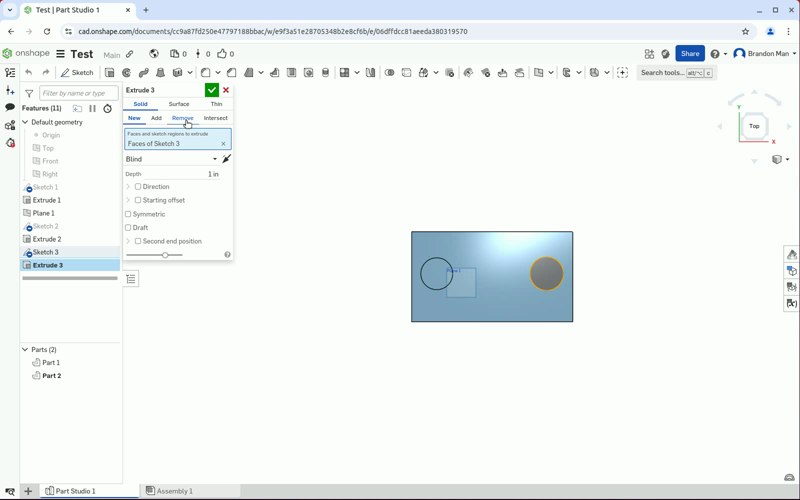
click(186, 120)
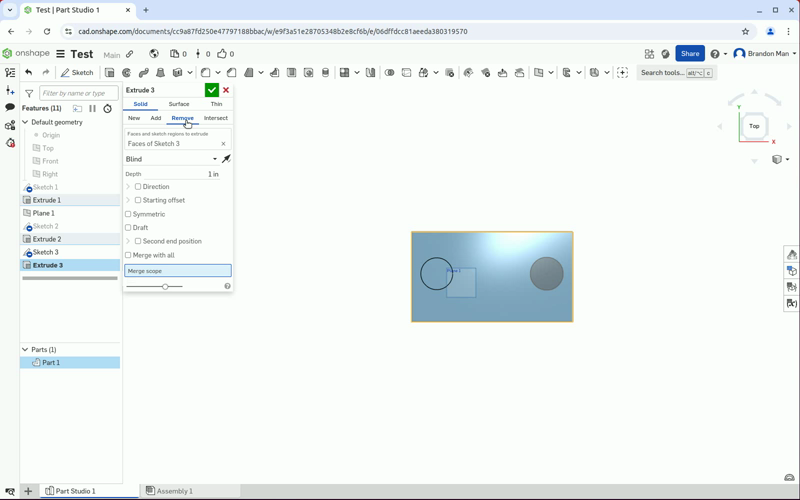
key(tab, 4)
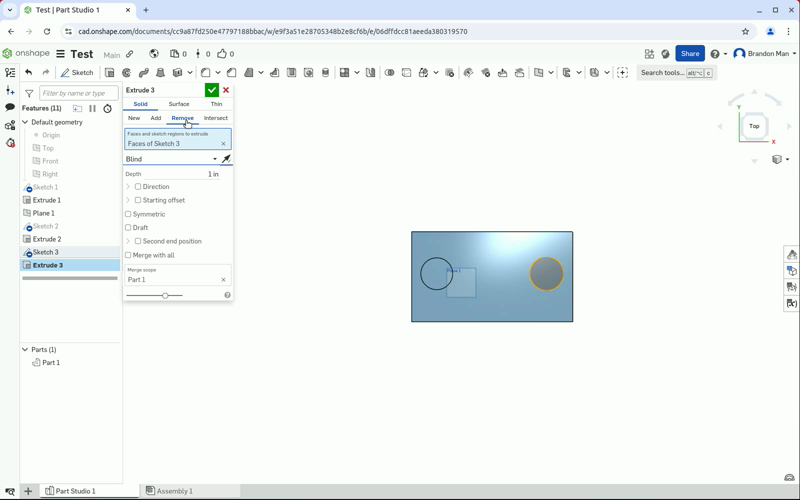
text(10.351)
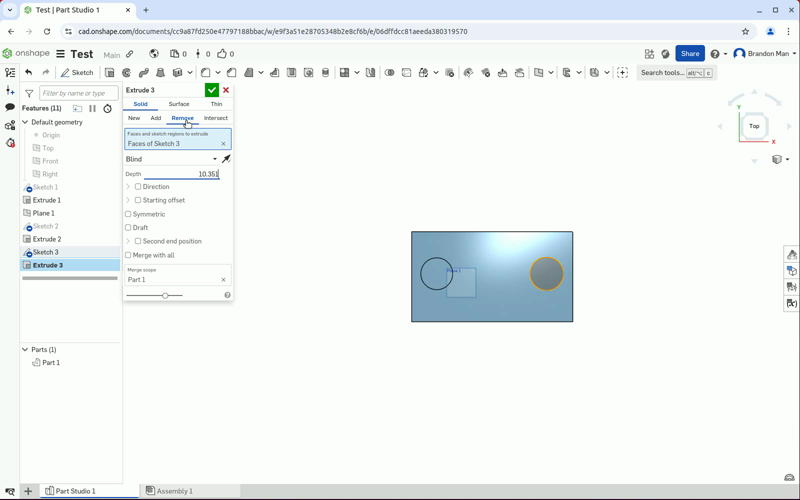
key(tab, 6)
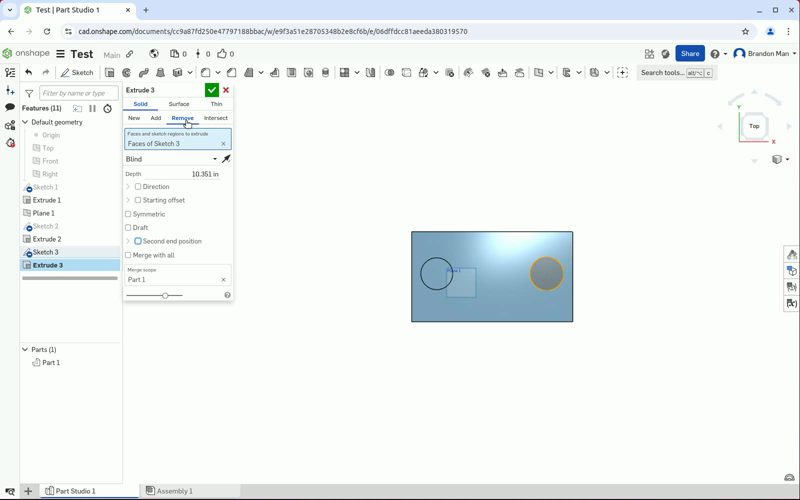
key(space)
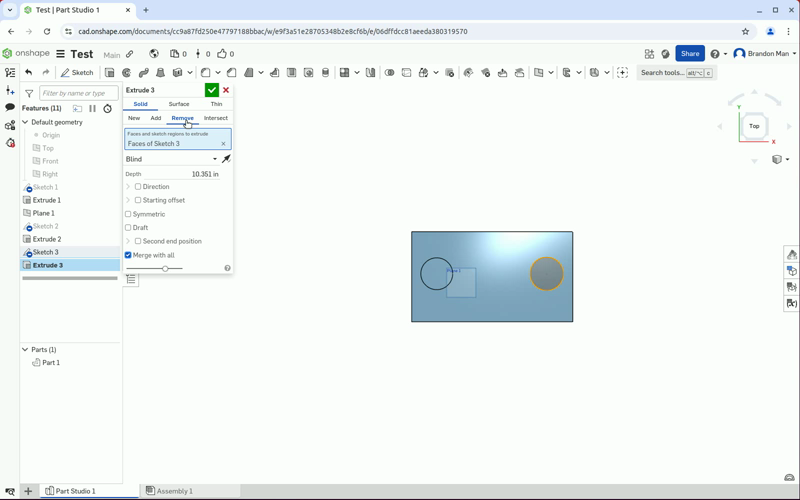
key(enter)
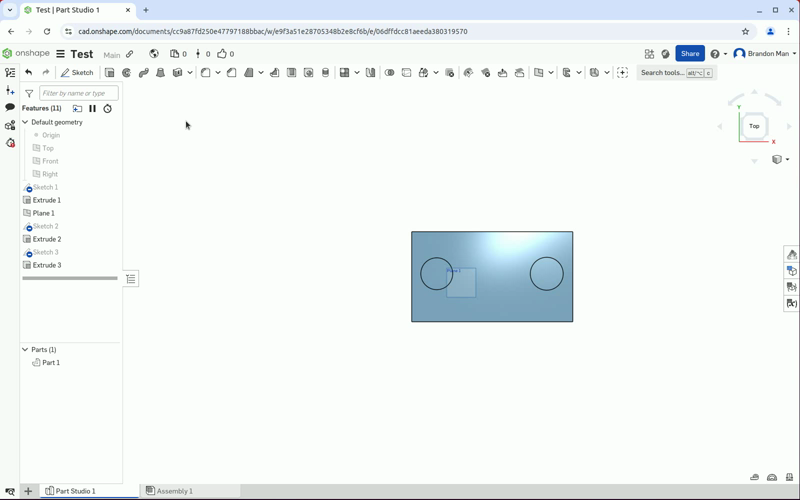
key(shift+h)
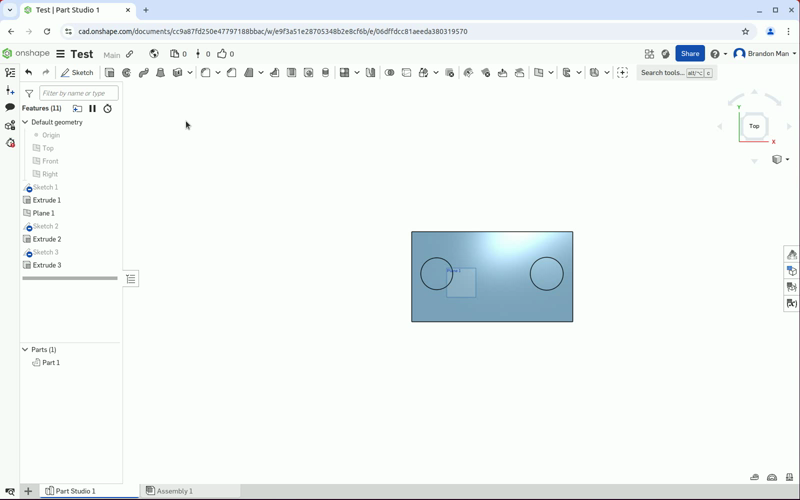
key(shift+h)
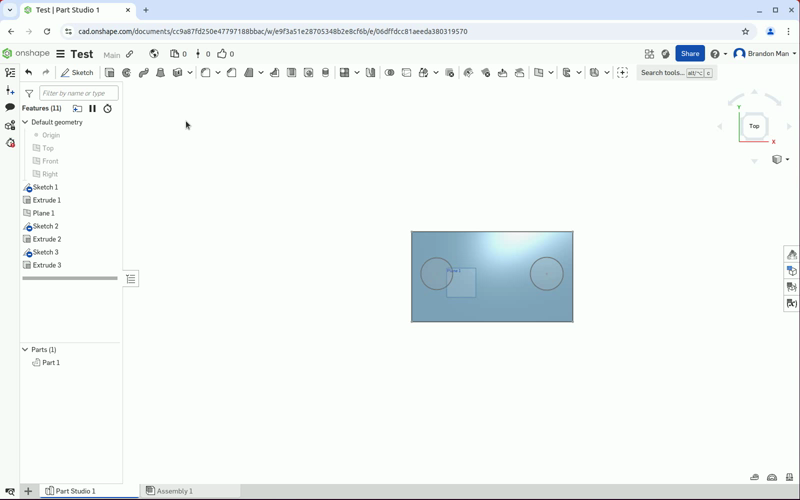
key(shift+7)
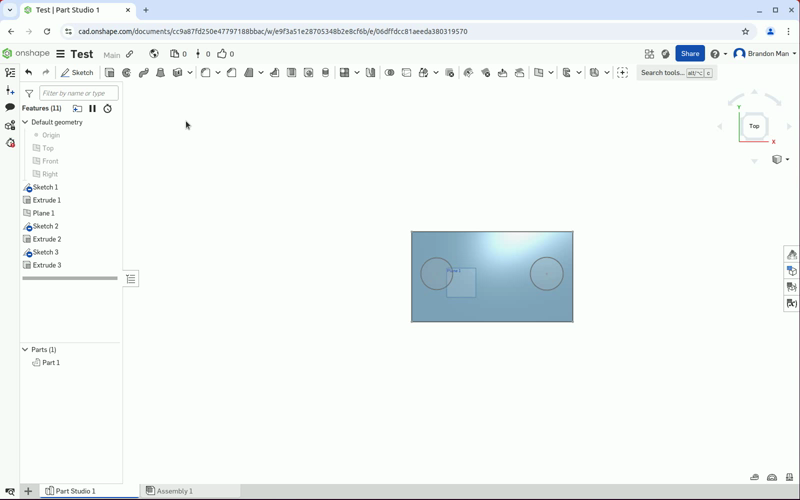
key(up, 3)
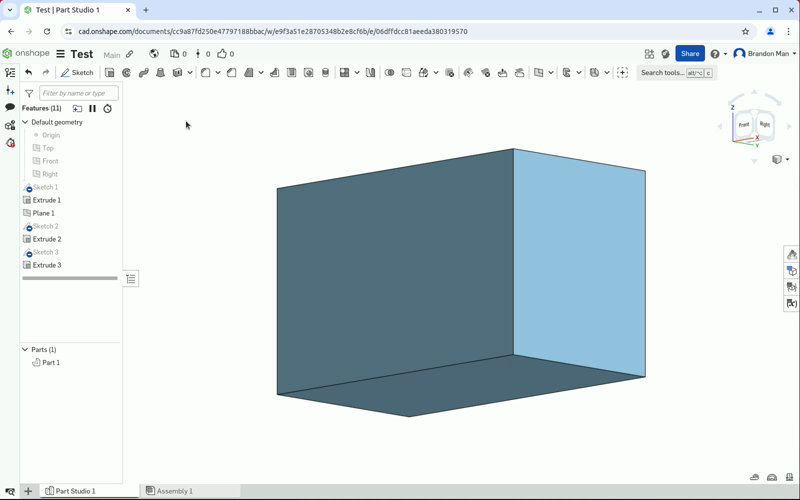
key(left, 3)
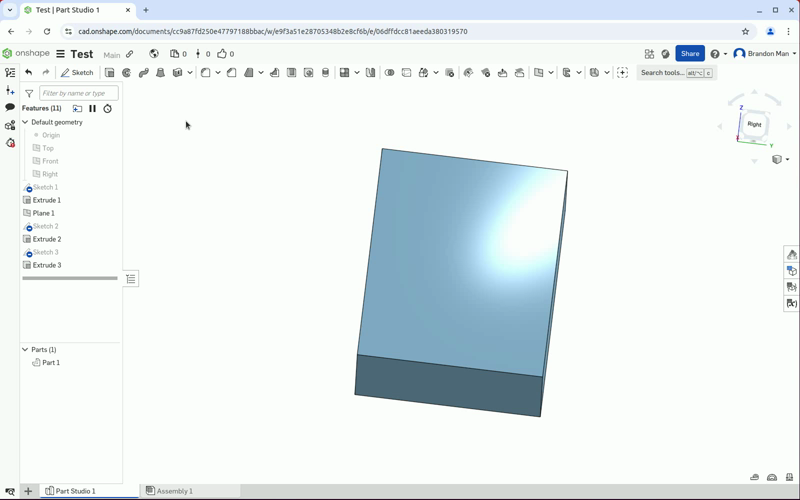
key(right, 3)
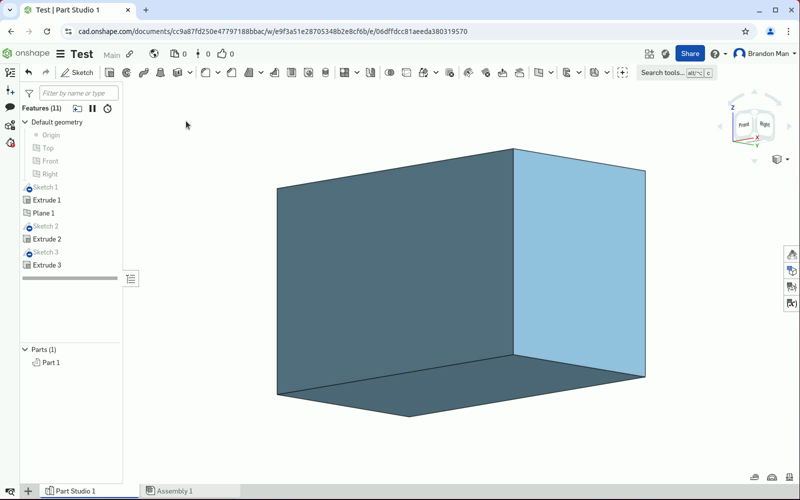
key(down, 3)
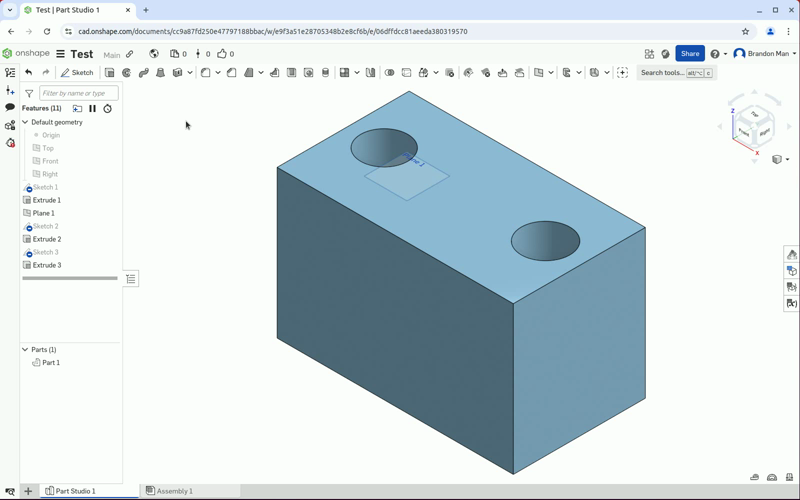
mouse_move(73, 189)
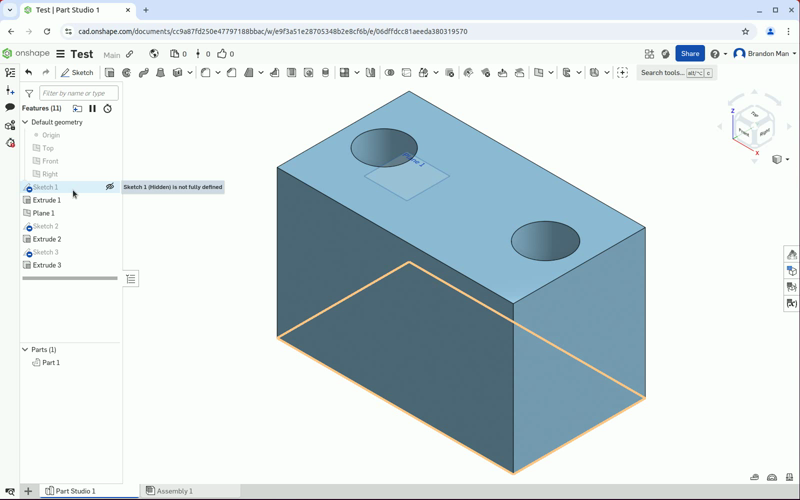
click(73, 189)